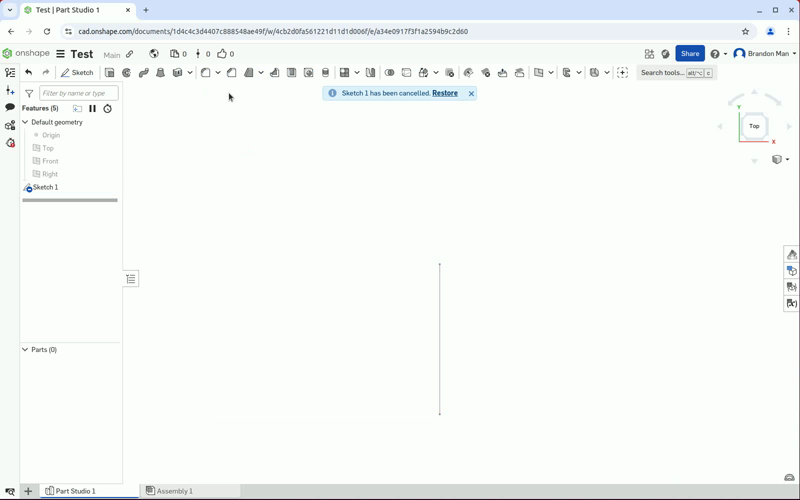
key(shift+h)
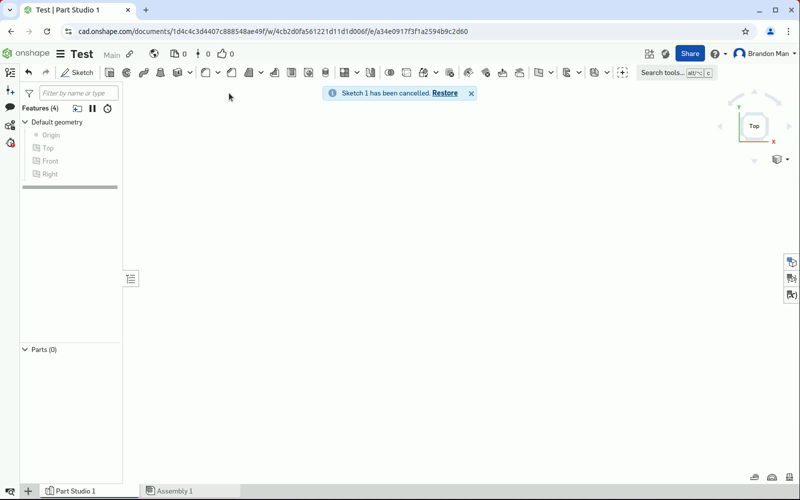
mouse_move(73, 352)
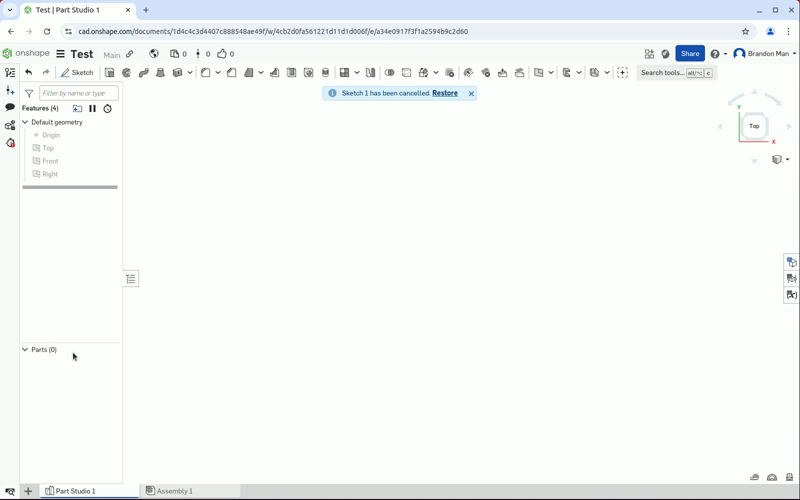
key(y)
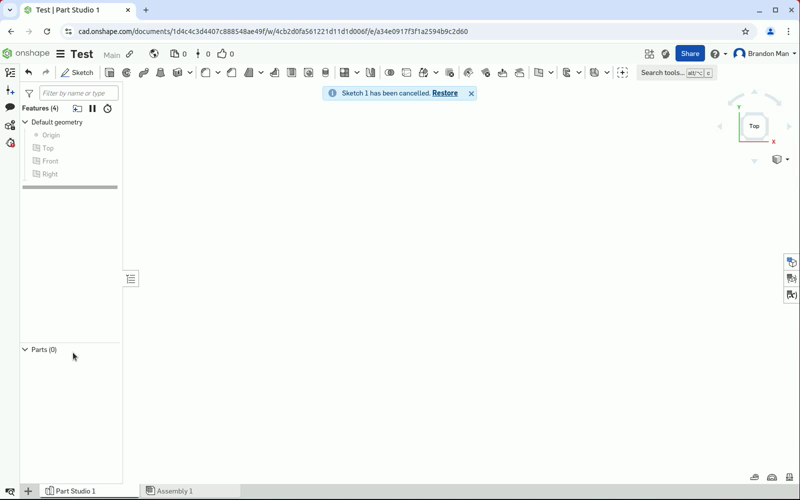
key(shift+p)
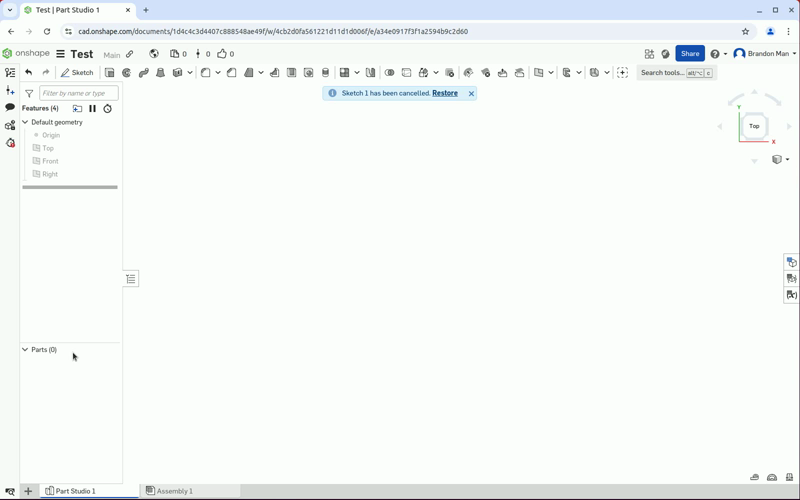
key(space)
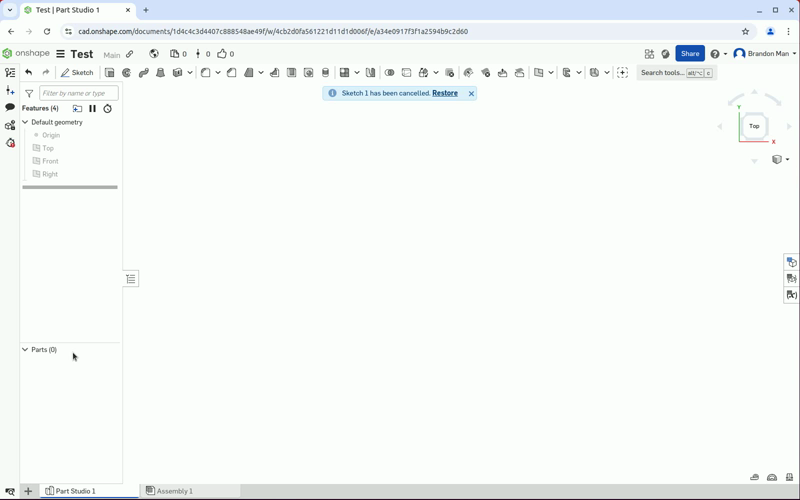
key_down(shift)
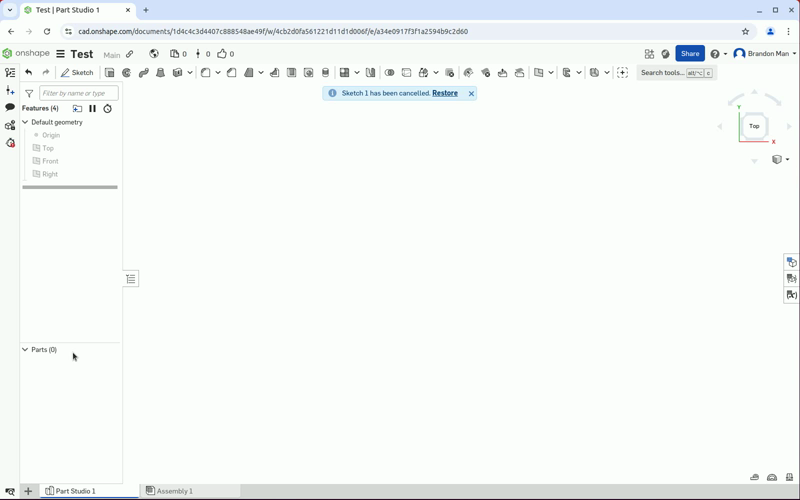
key(up)
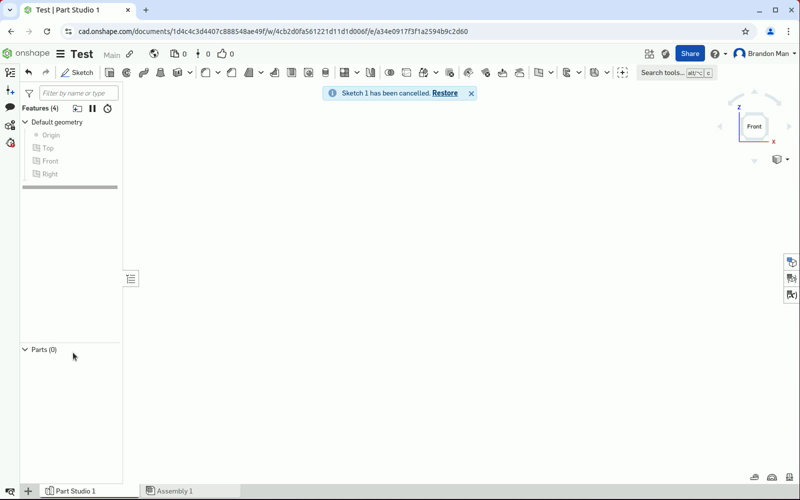
key_up(shift)
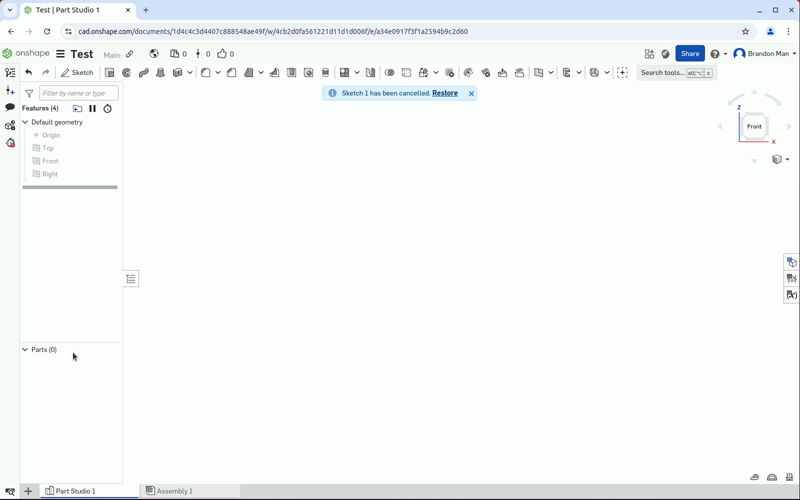
mouse_move(73, 352)
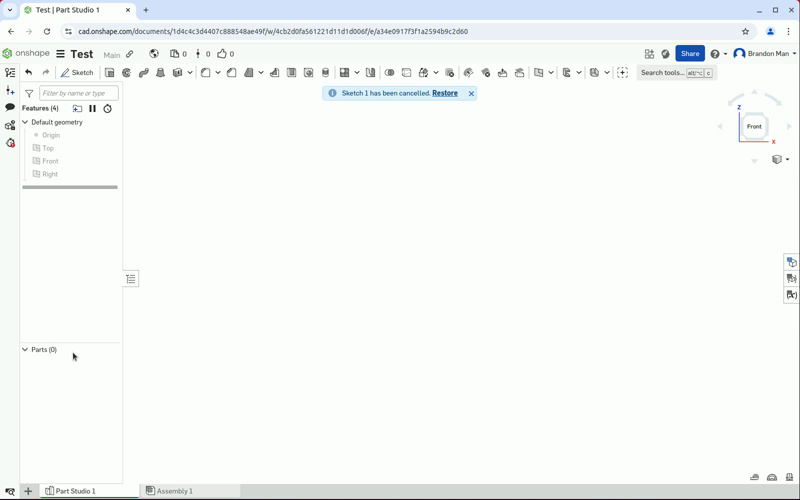
key(shift+y)
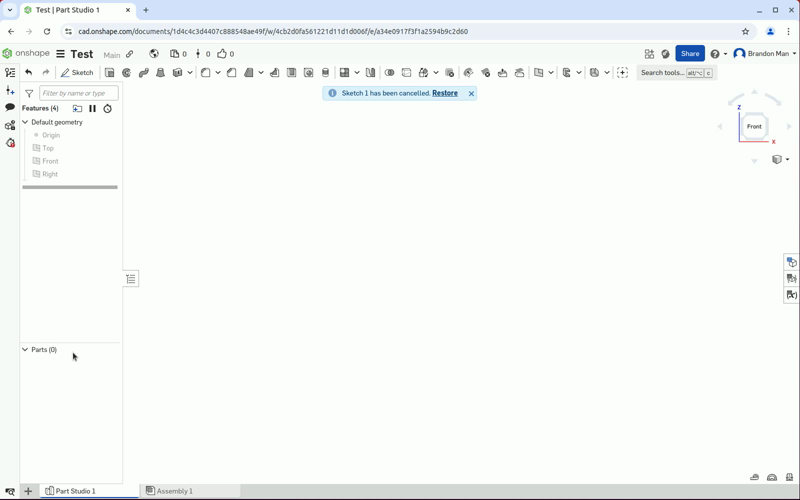
key(shift+s)
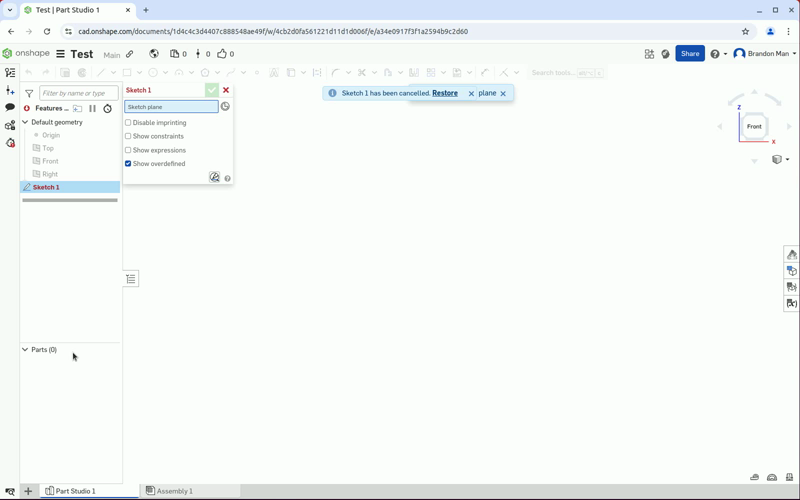
mouse_move(73, 163)
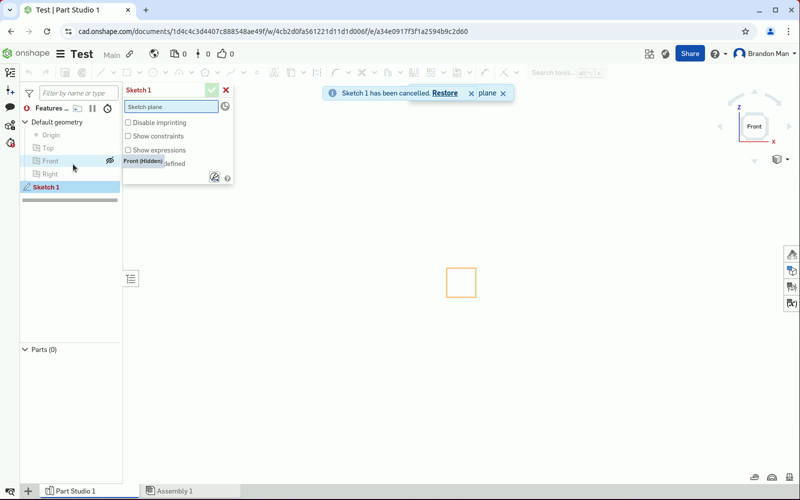
click(73, 163)
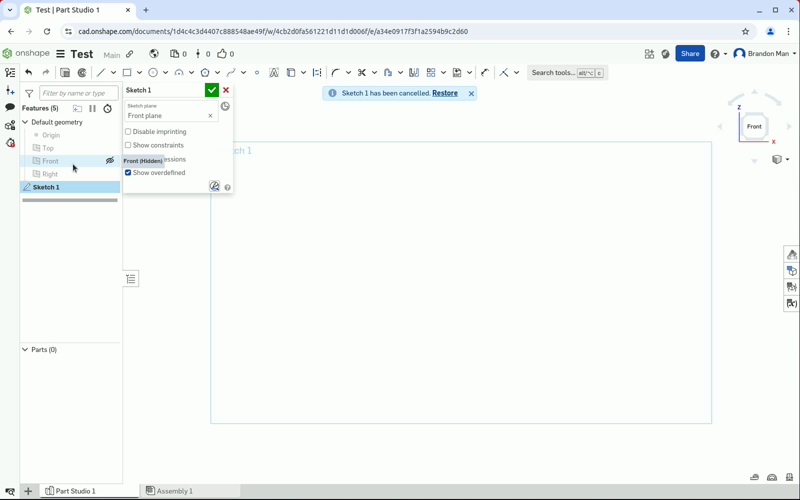
mouse_move(73, 352)
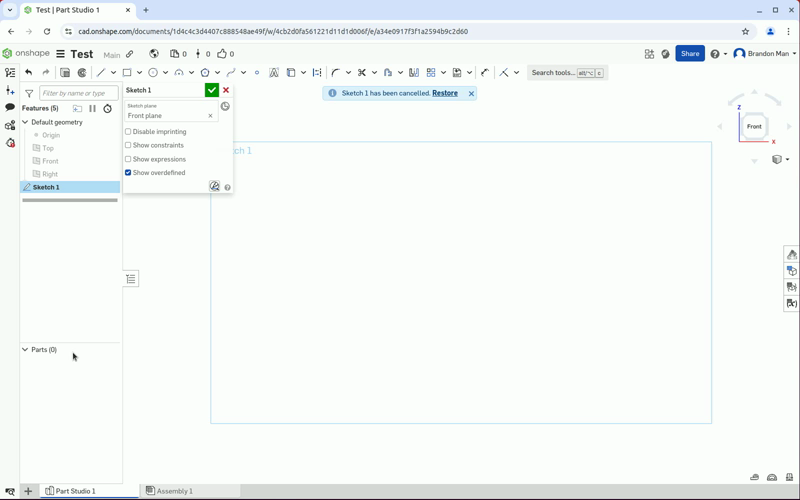
key(y)
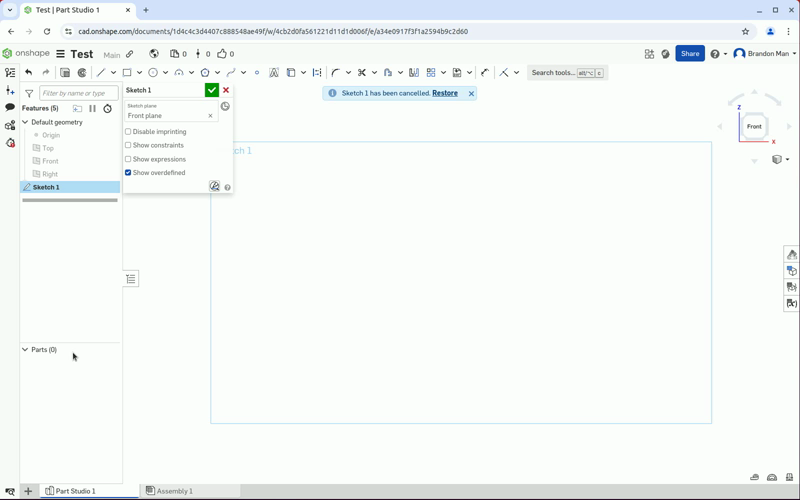
key(l)
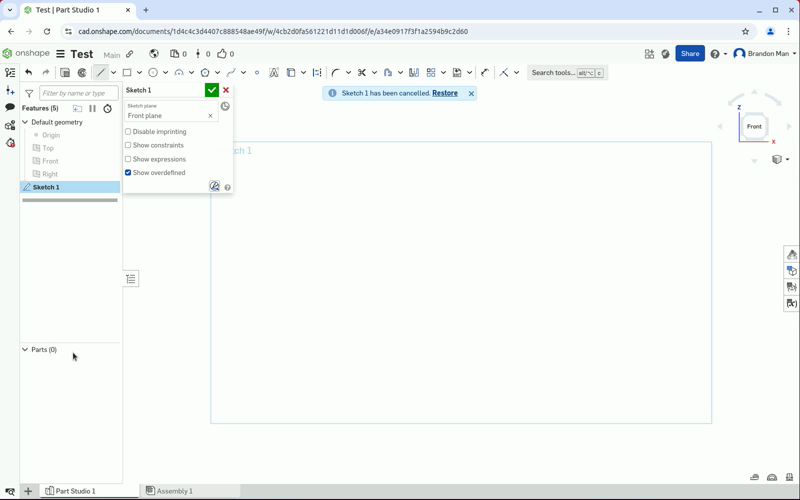
key_down(shift)
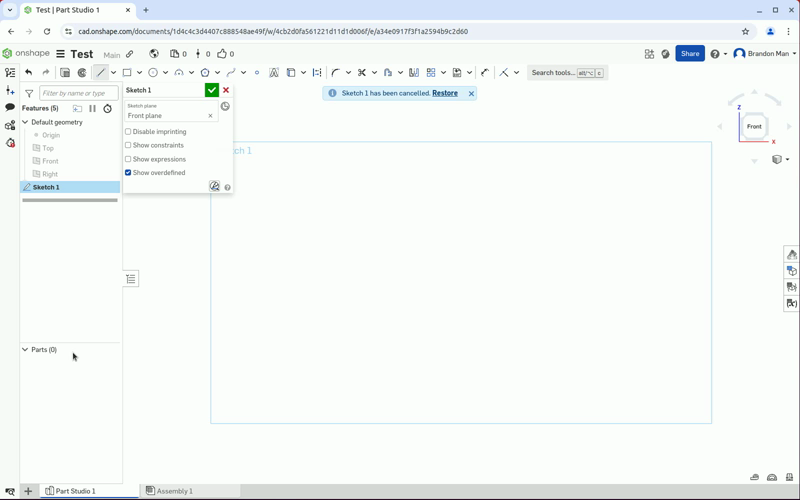
mouse_move(404, 339)
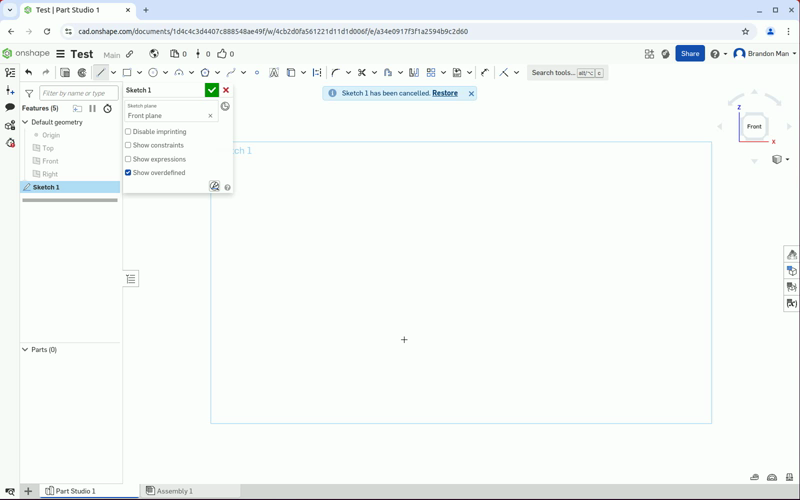
click(404, 339)
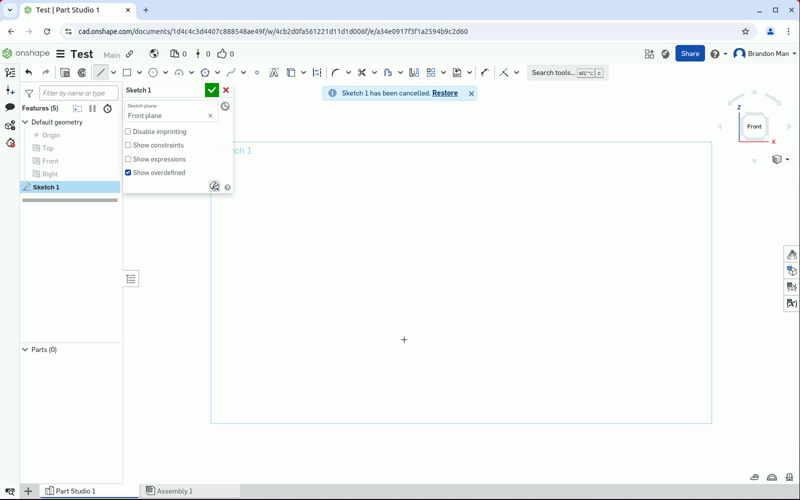
key_up(shift)
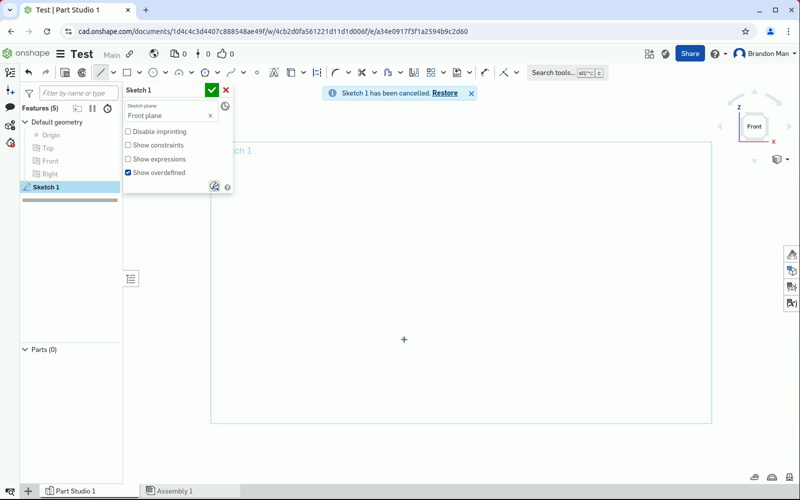
key_down(shift)
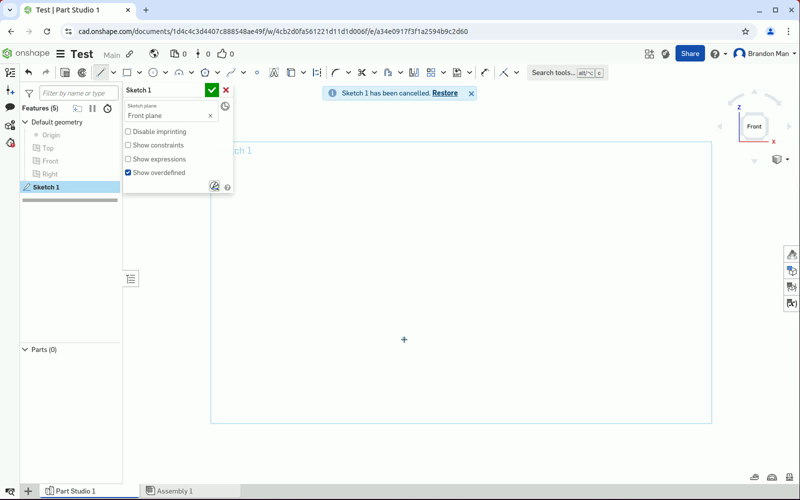
mouse_move(516, 339)
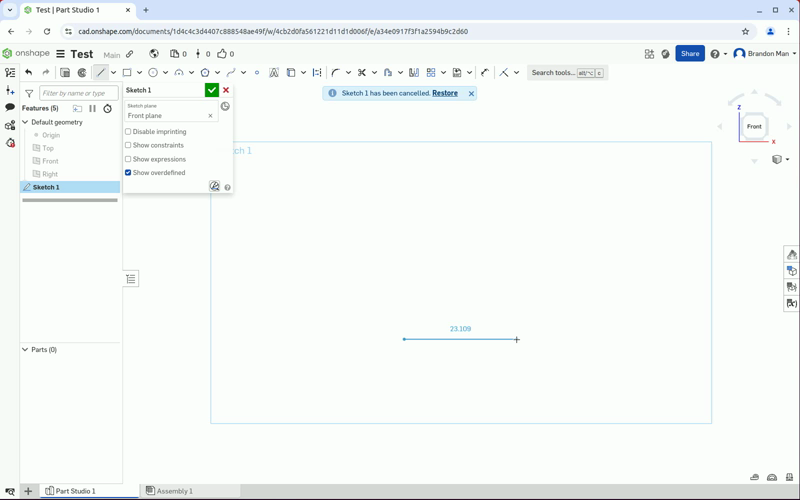
click(516, 339)
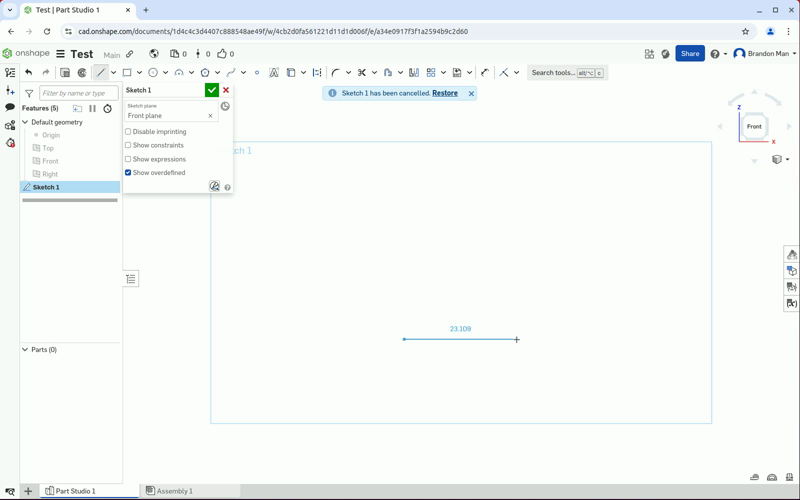
key_up(shift)
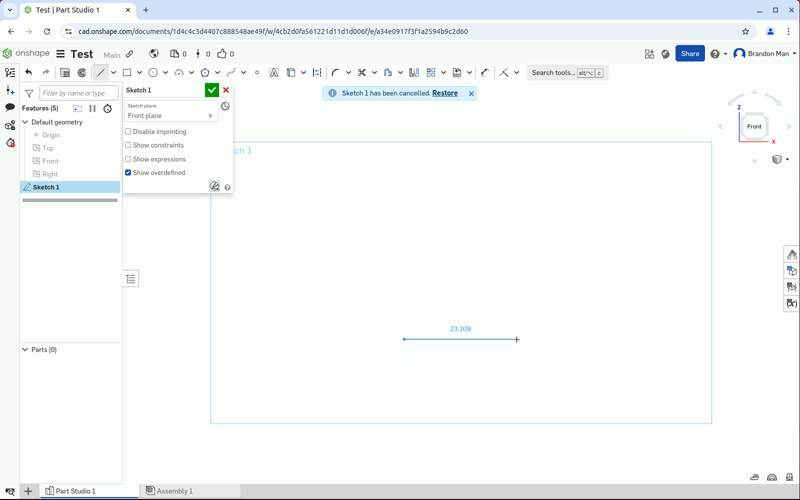
key_down(shift)
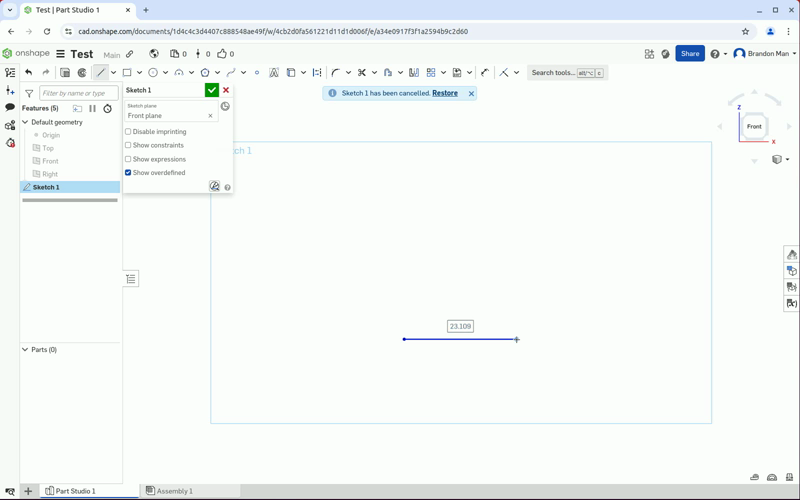
mouse_move(516, 226)
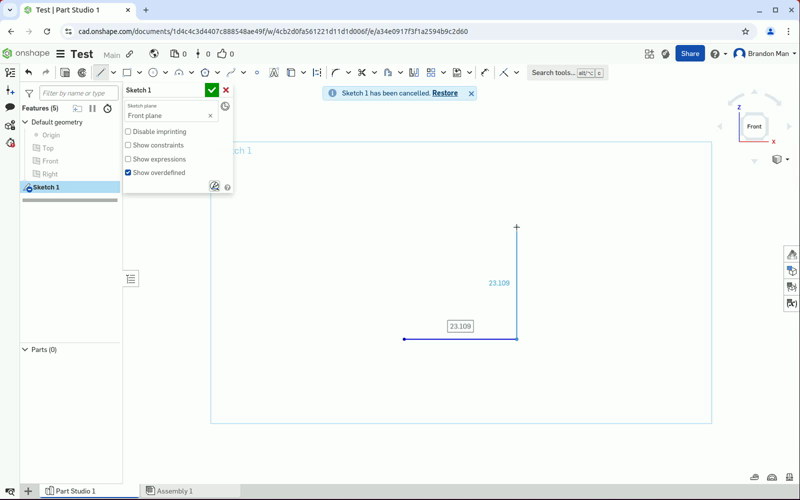
click(516, 226)
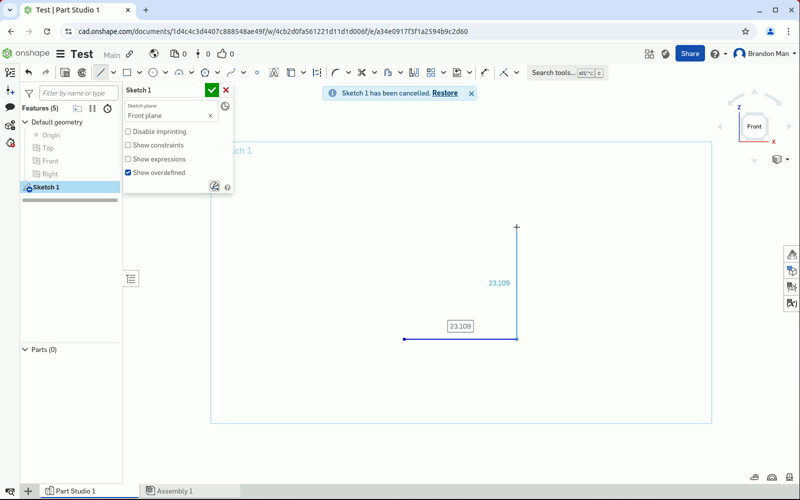
key_up(shift)
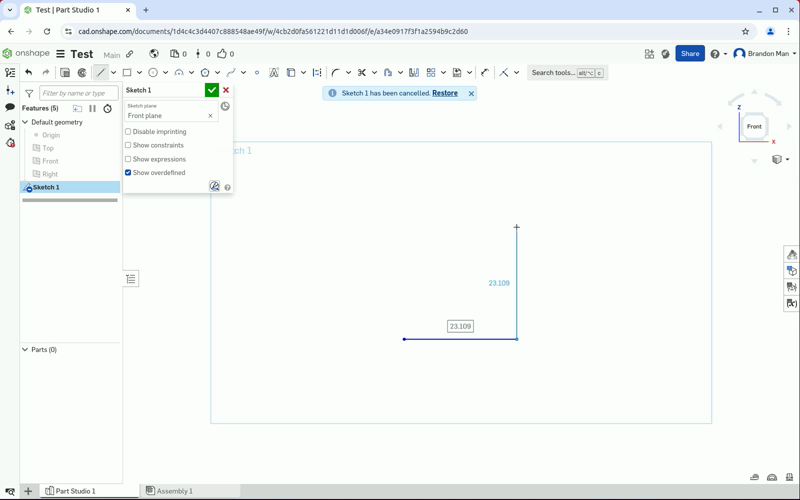
key_down(shift)
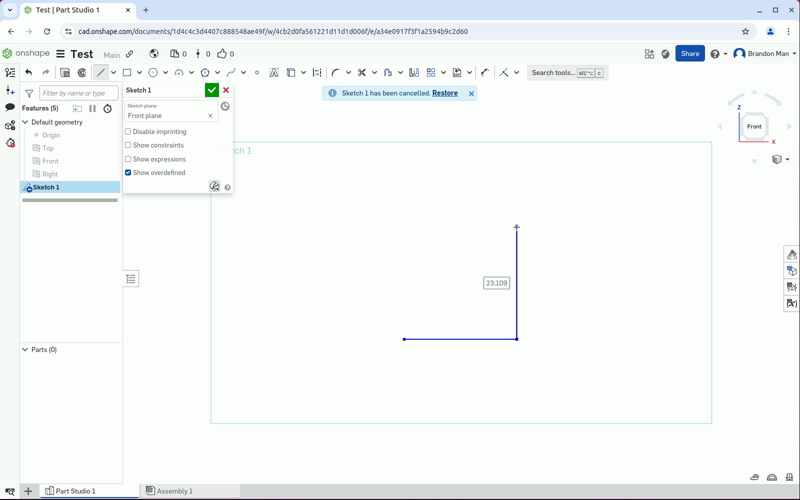
mouse_move(404, 226)
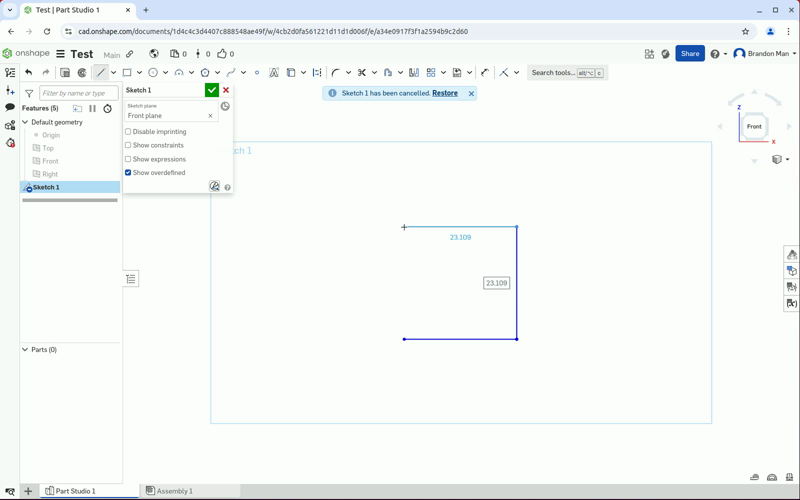
click(404, 226)
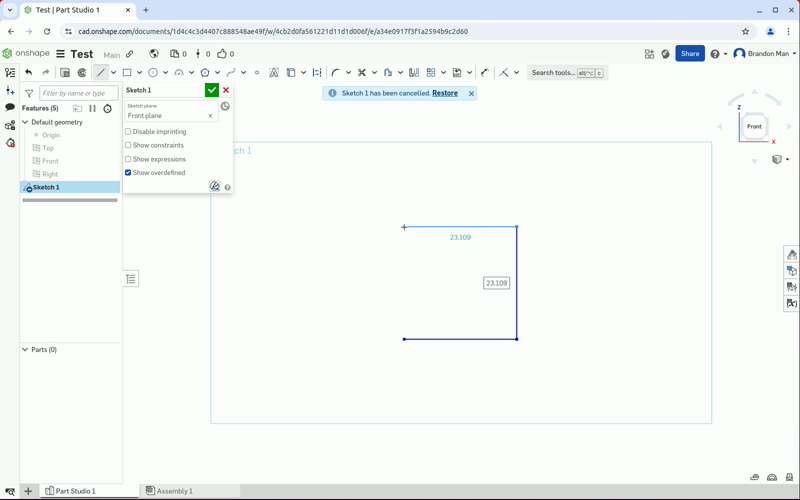
key_up(shift)
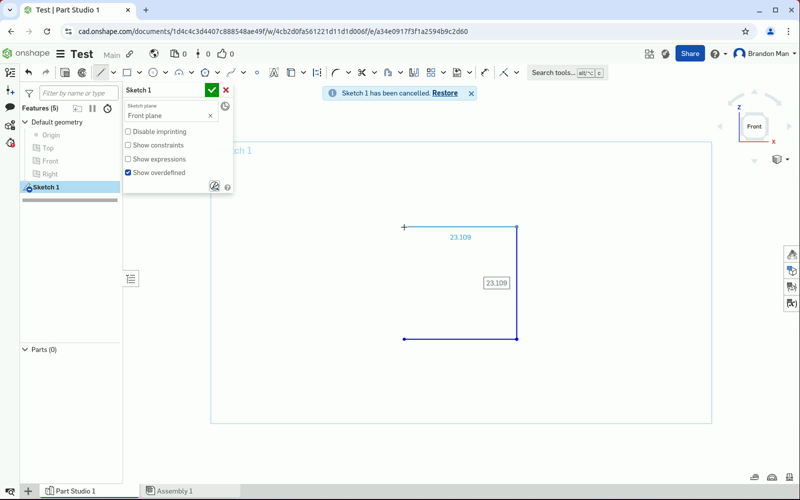
key_down(shift)
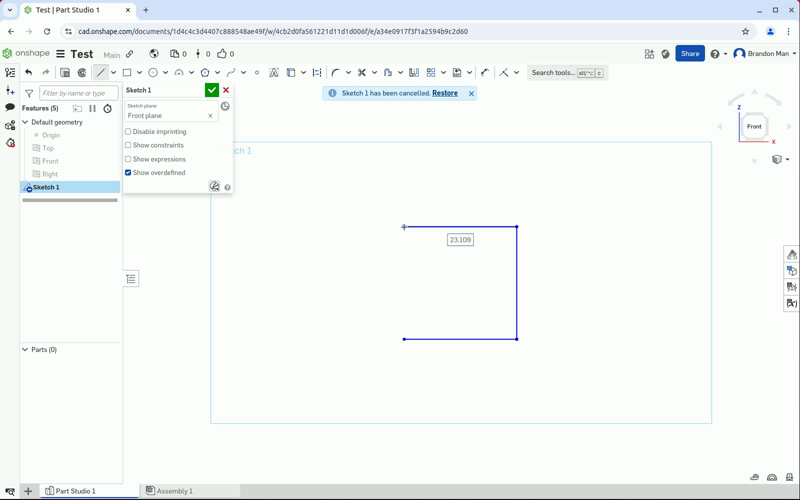
mouse_move(404, 339)
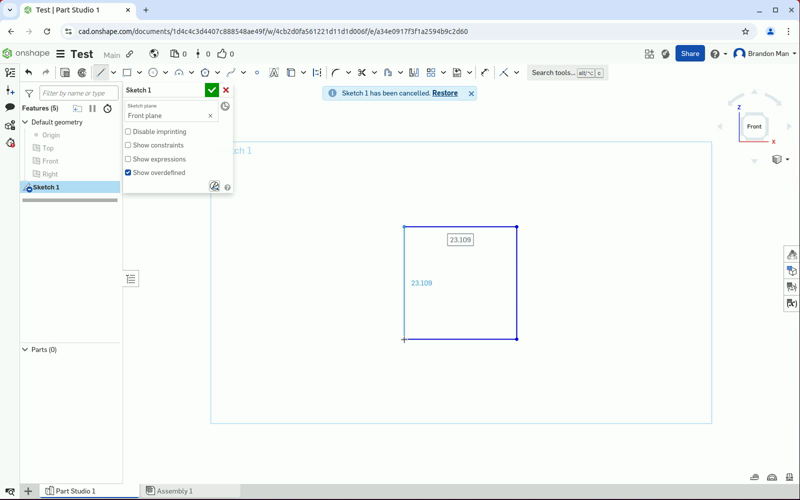
key_up(shift)
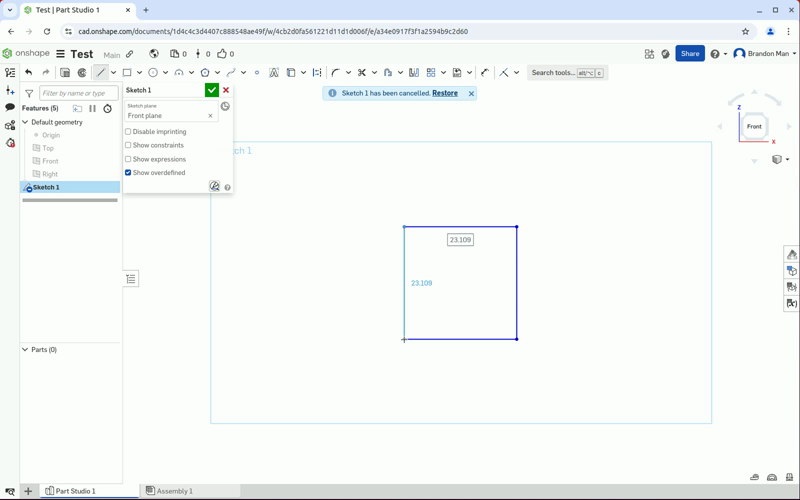
click(404, 339)
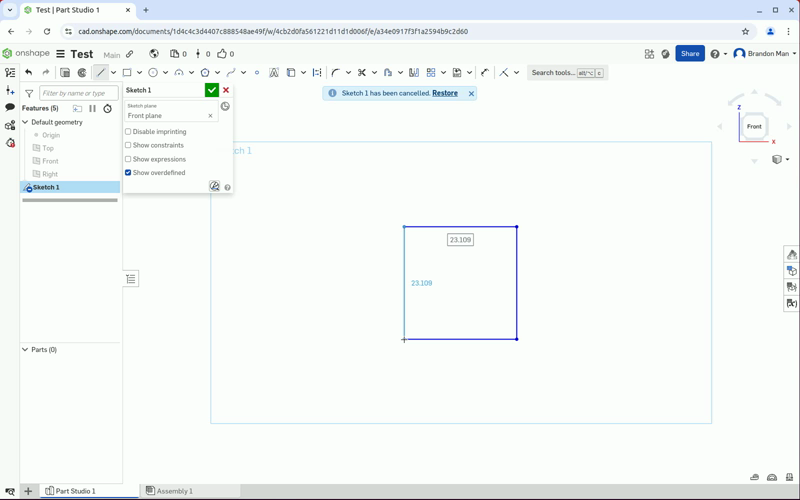
key(esc)
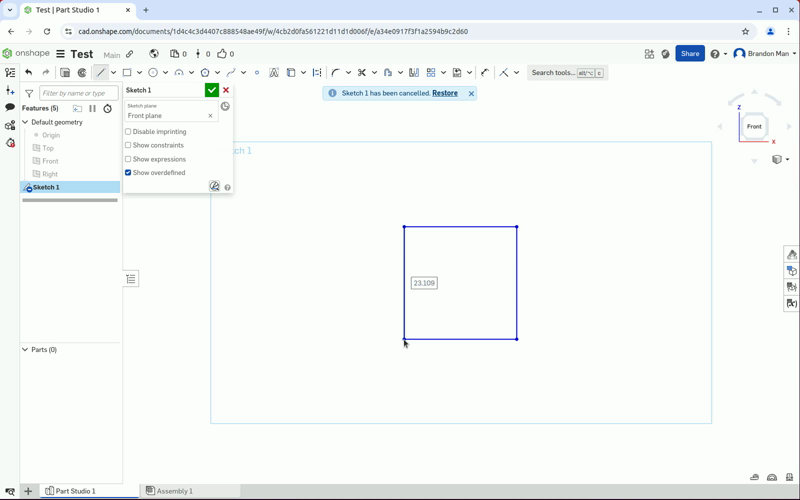
mouse_move(414, 288)
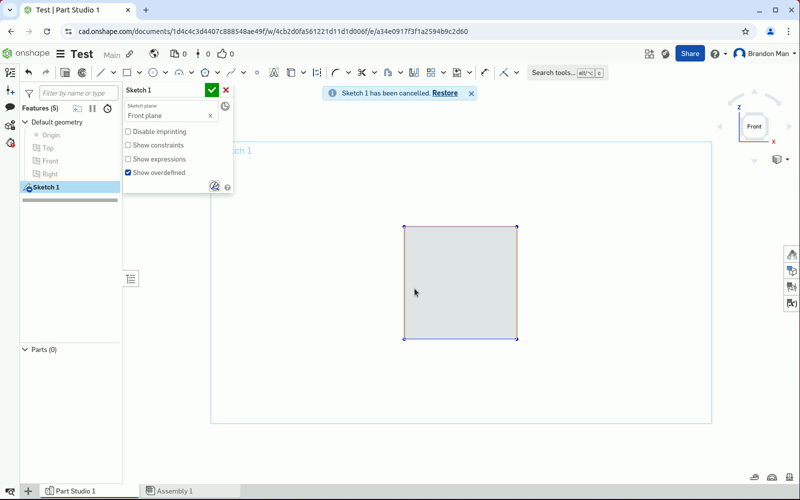
click(414, 288)
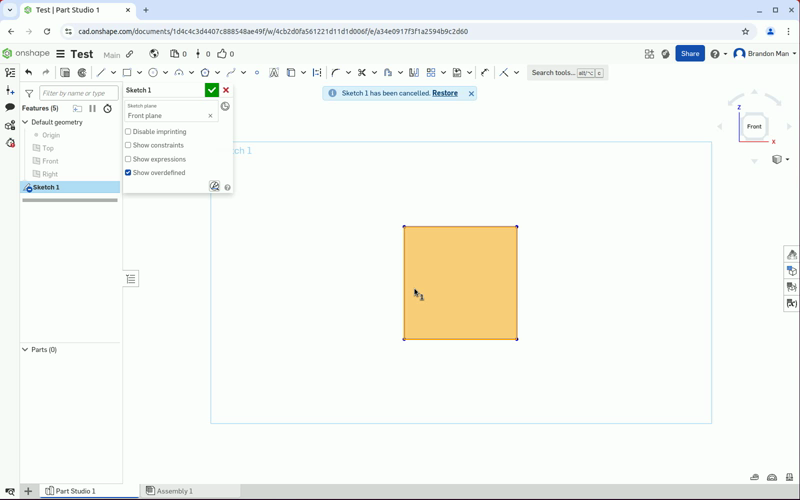
mouse_move(73, 352)
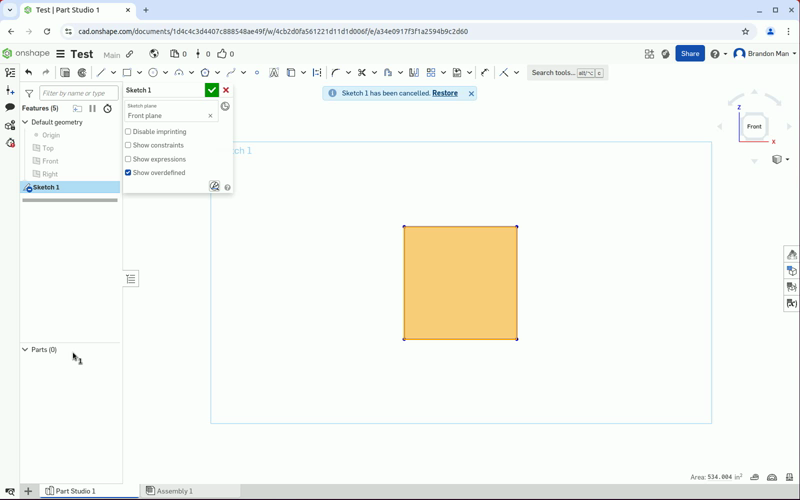
key(shift+y)
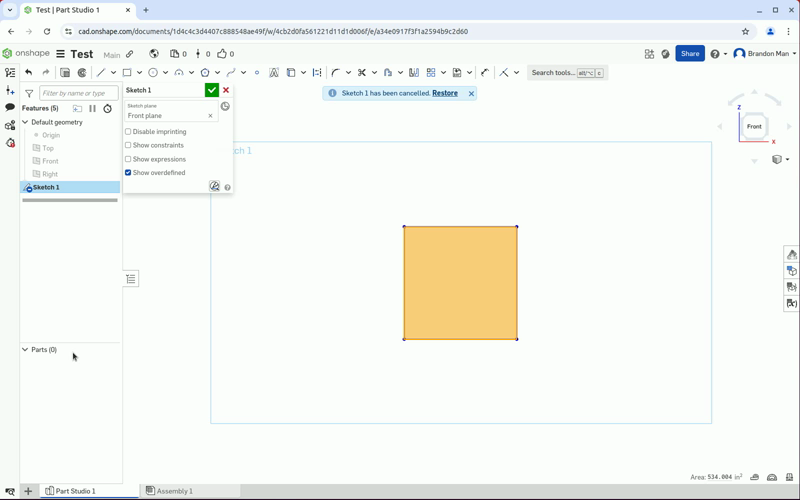
key(shift+e)
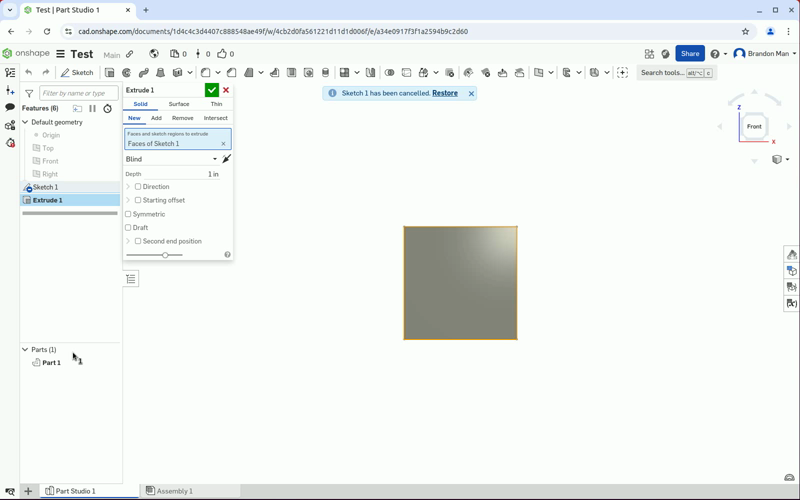
mouse_move(143, 106)
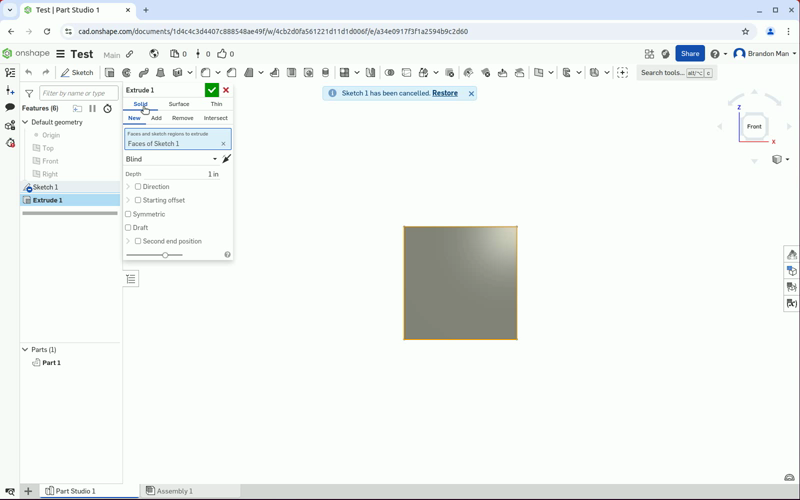
click(143, 106)
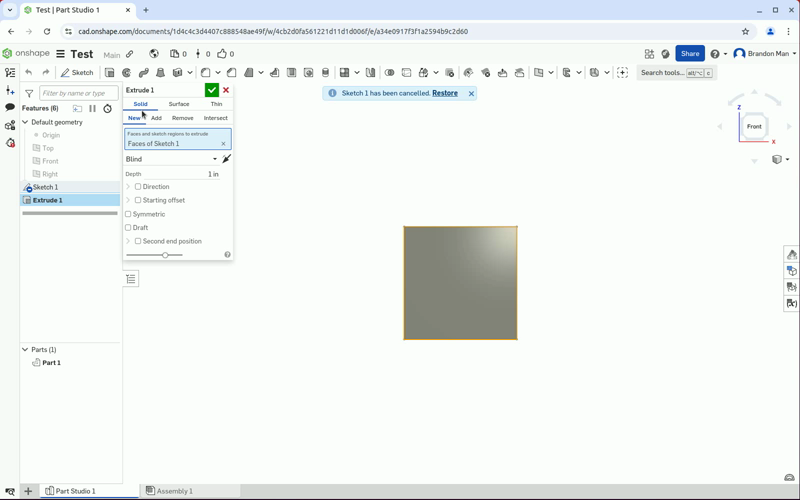
mouse_move(137, 120)
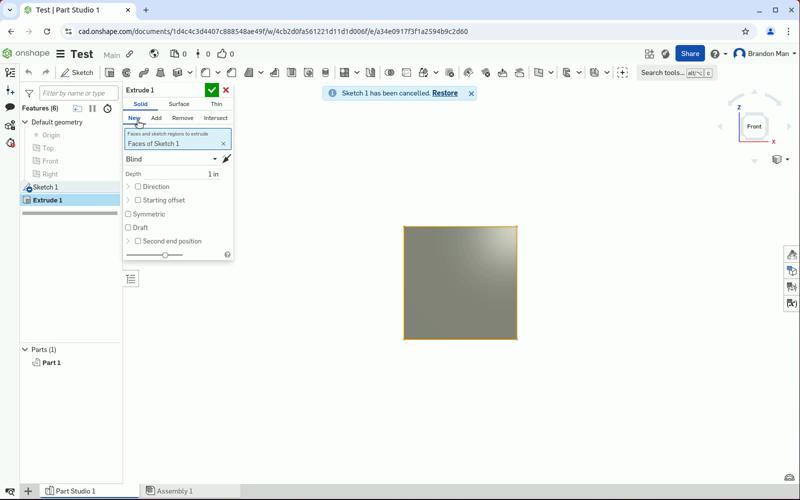
click(137, 120)
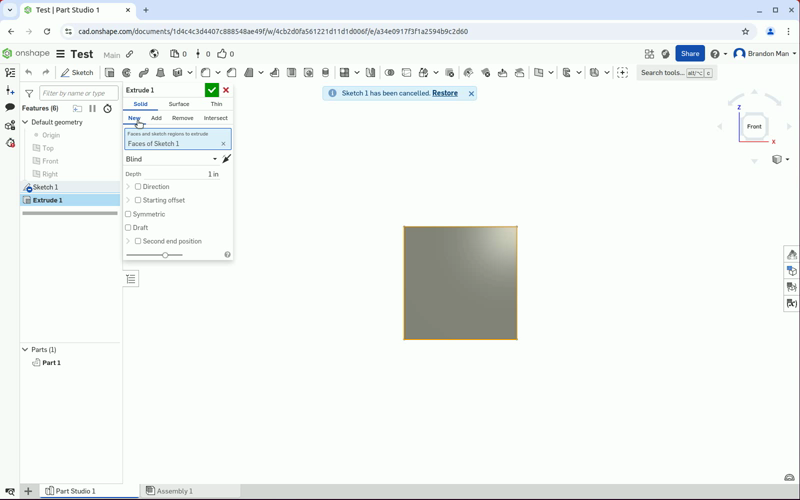
key(tab, 4)
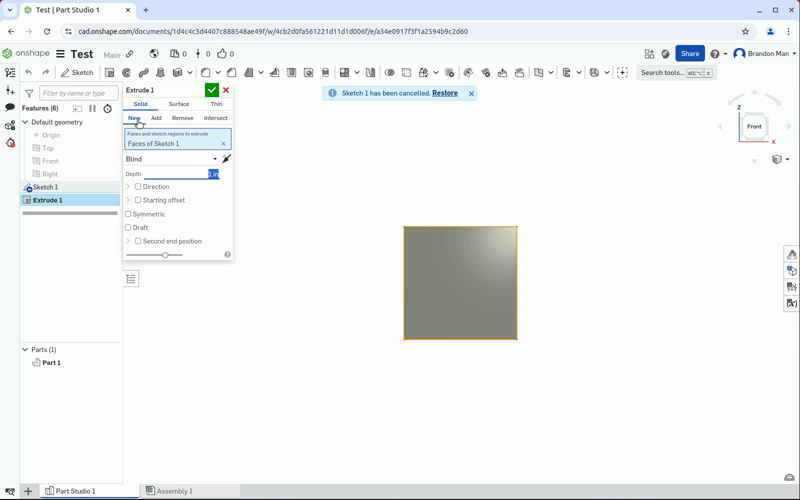
text(8.666)
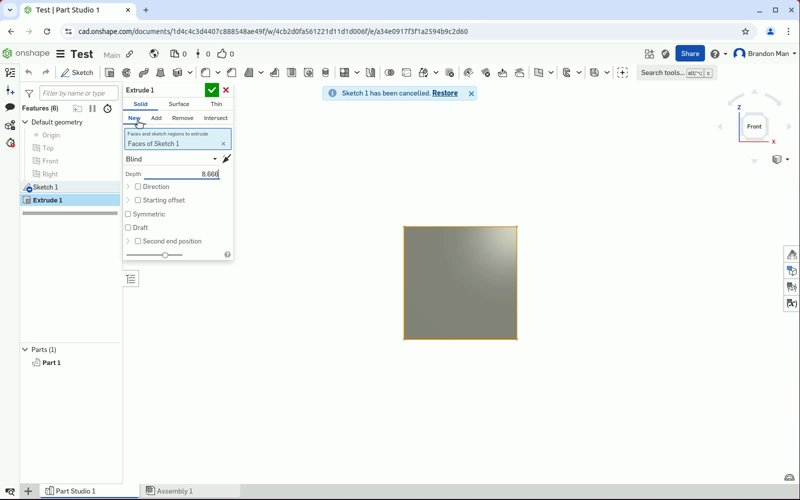
key(enter)
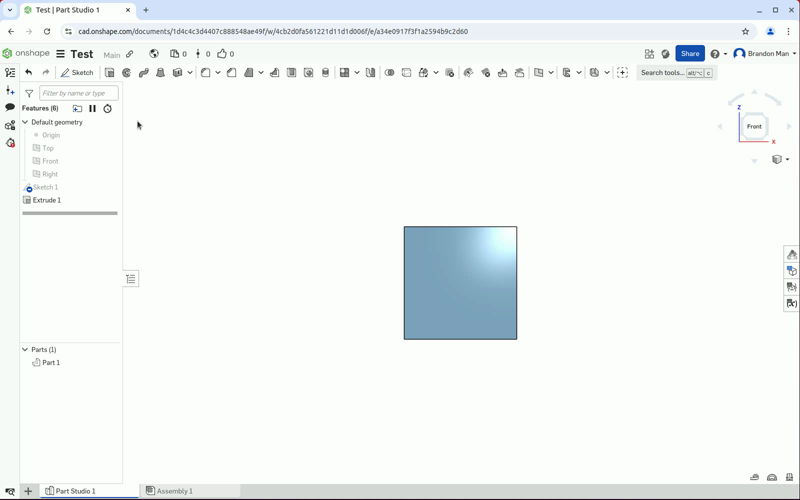
key(shift+h)
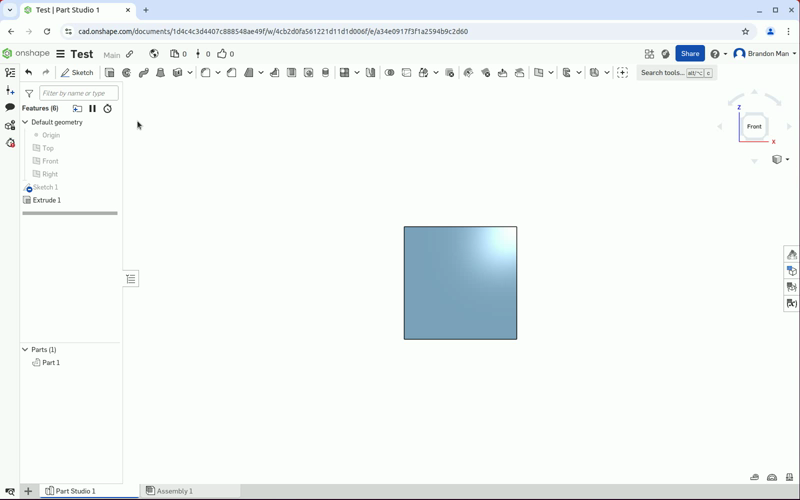
key(shift+h)
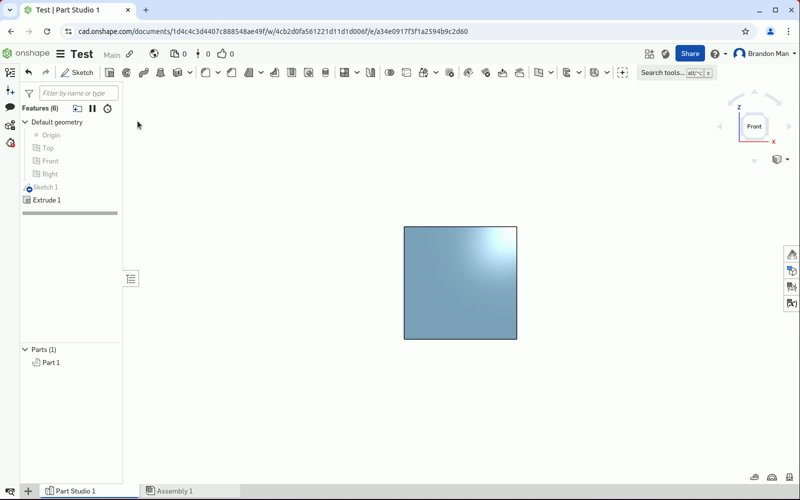
mouse_move(73, 189)
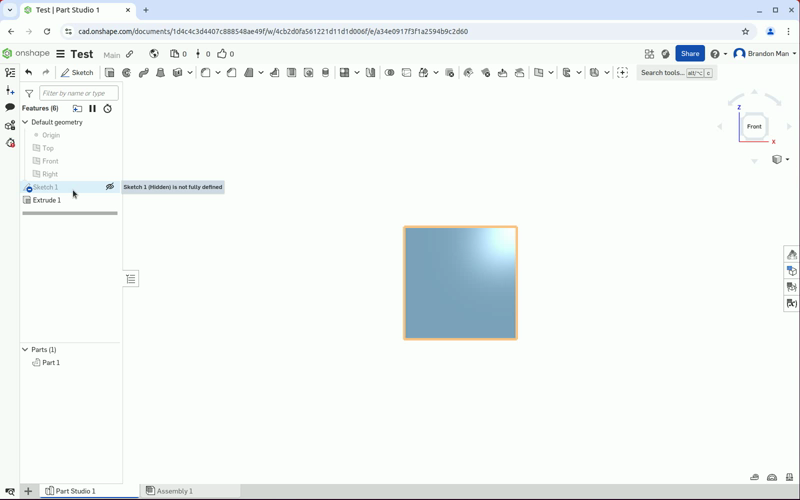
click(73, 189)
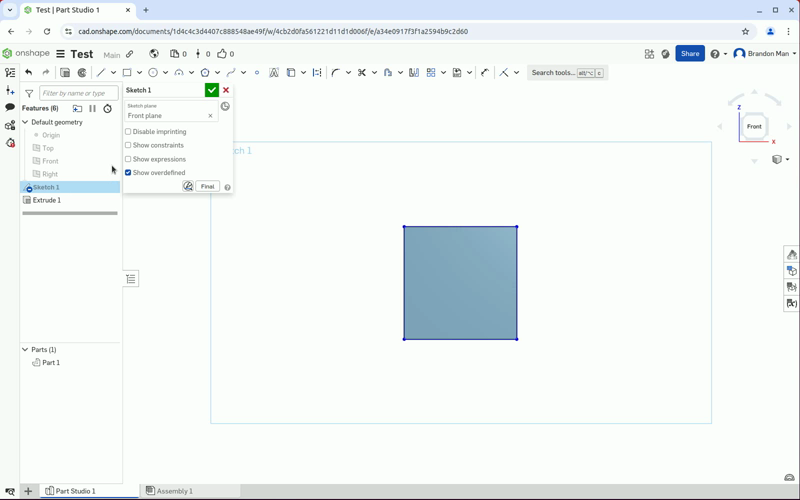
mouse_move(229, 92)
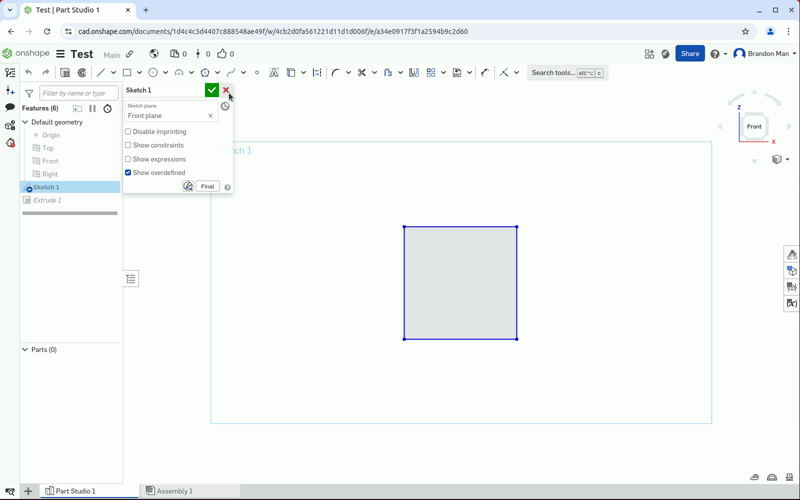
click(229, 92)
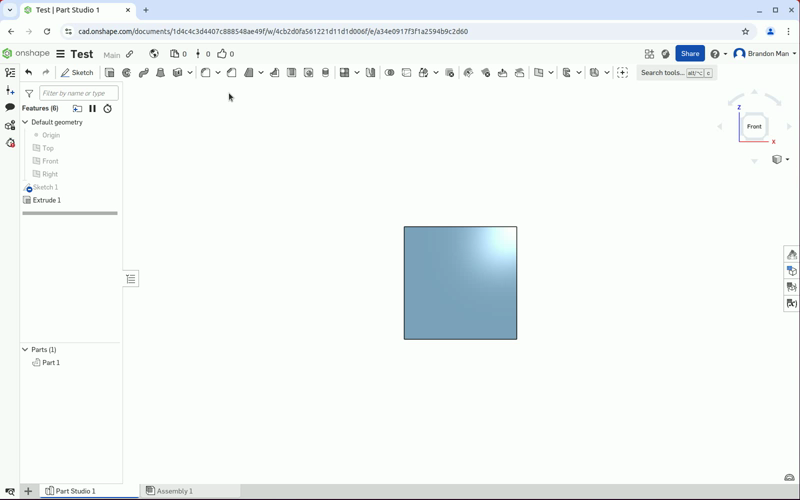
mouse_move(541, 75)
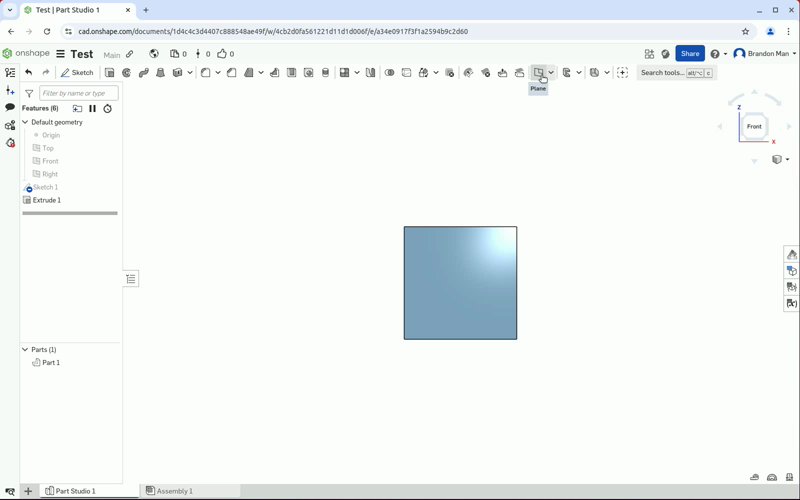
click(541, 75)
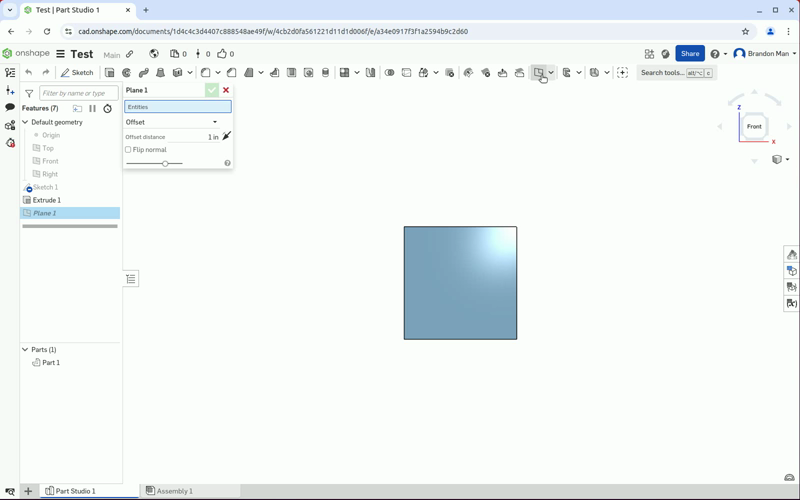
mouse_move(73, 163)
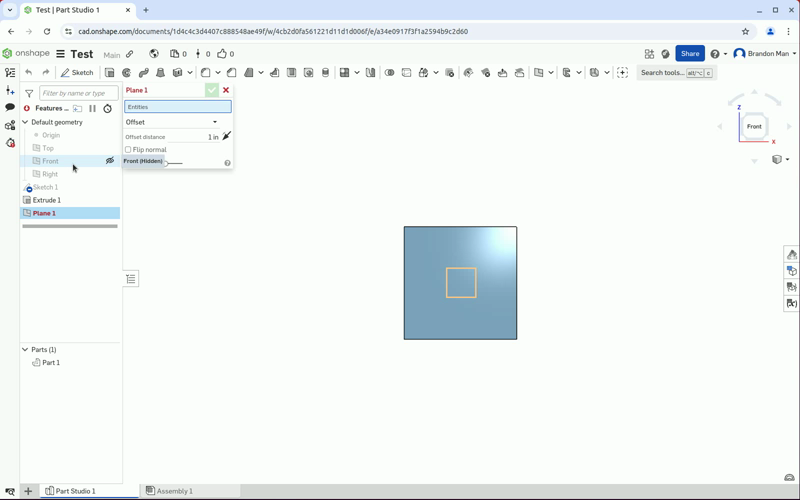
click(73, 163)
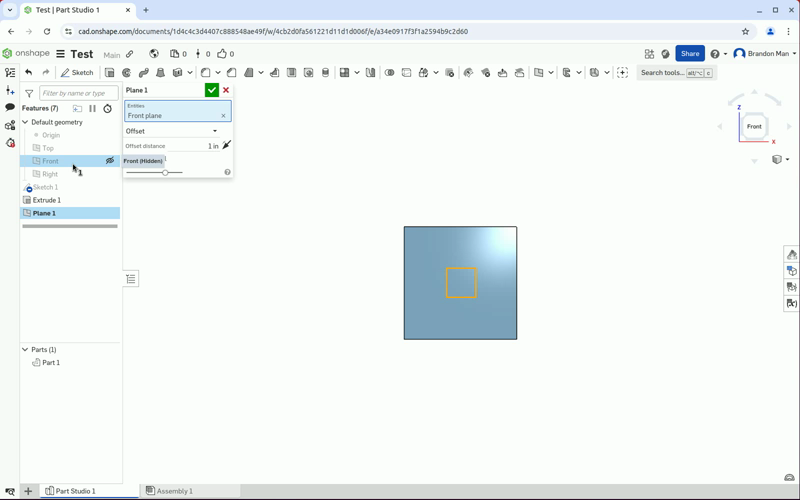
key(tab, 2)
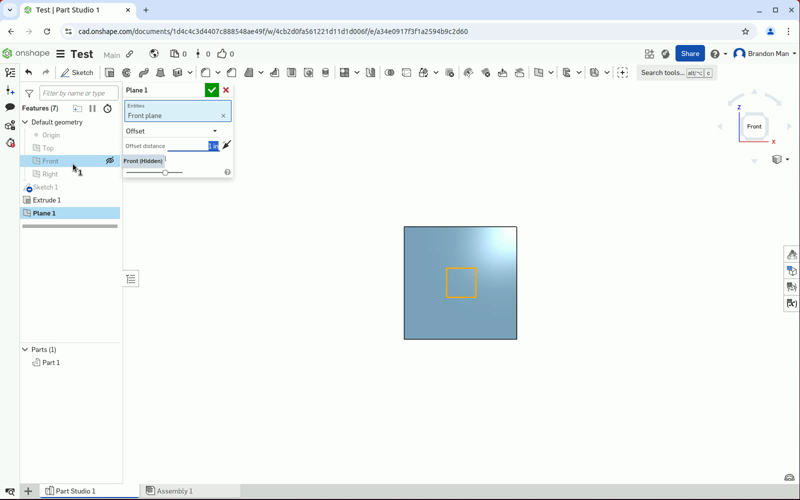
text(8.658)
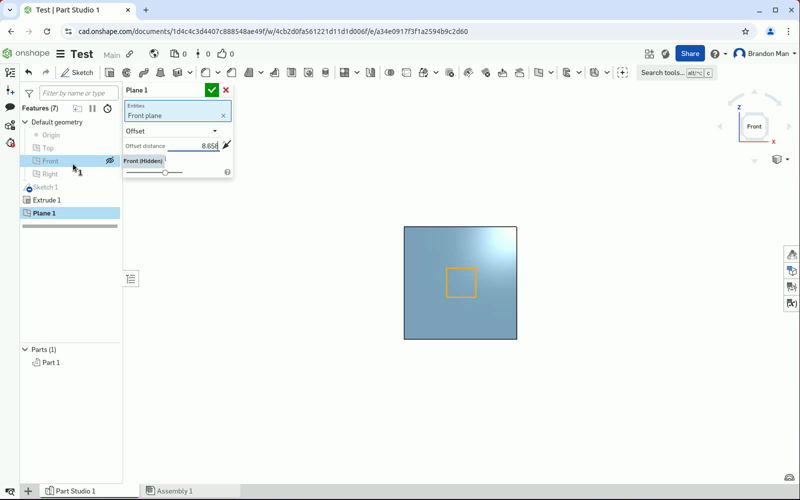
key(enter, 2)
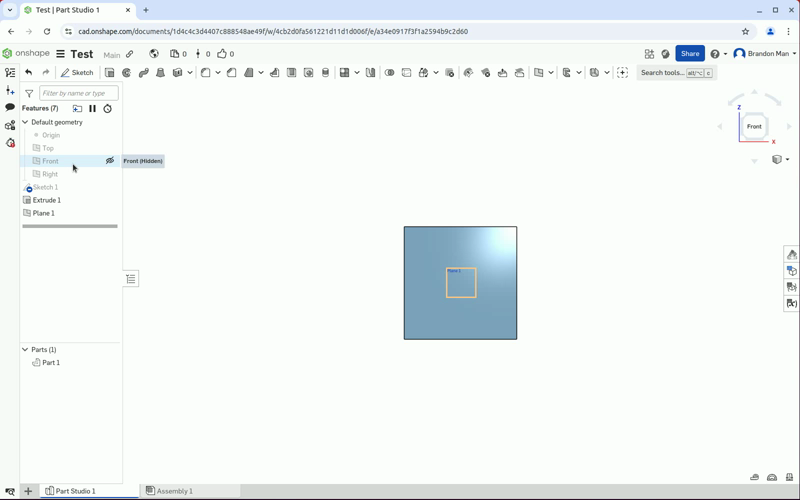
key(shift+s)
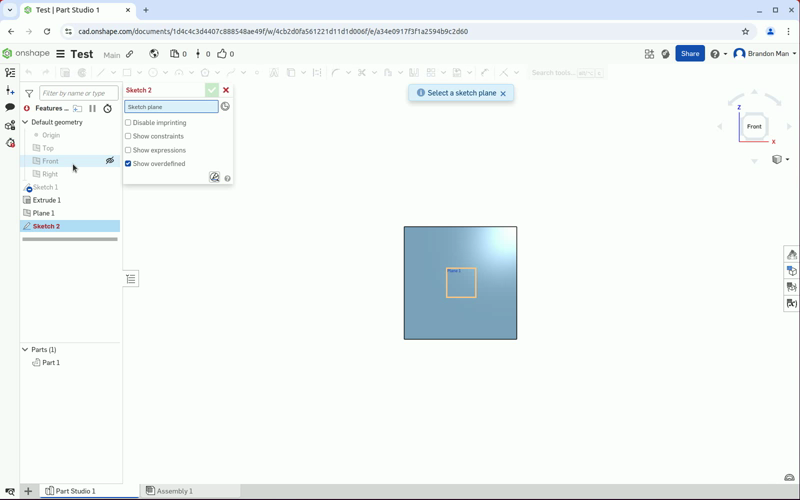
mouse_move(73, 215)
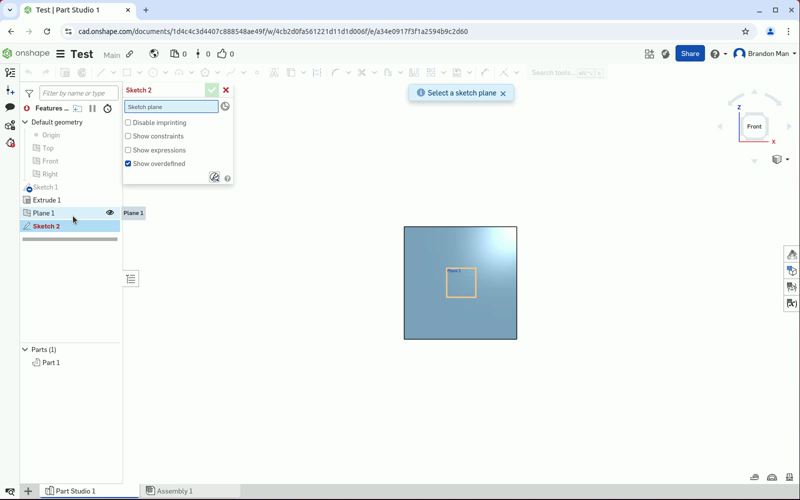
click(73, 215)
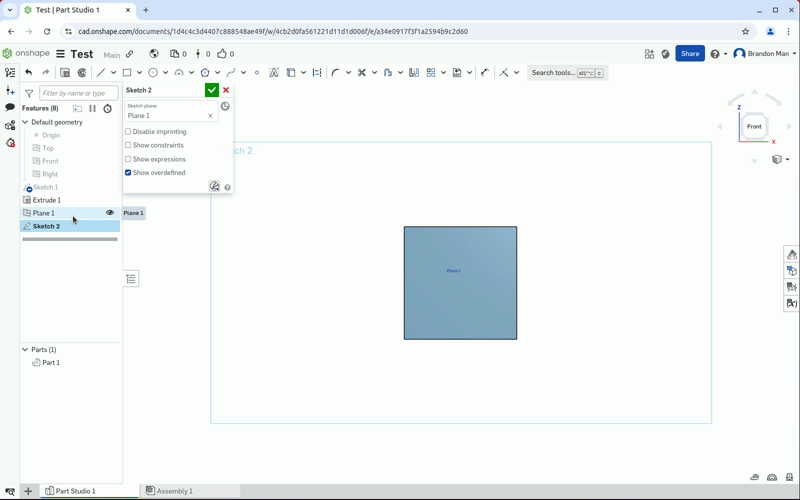
mouse_move(73, 352)
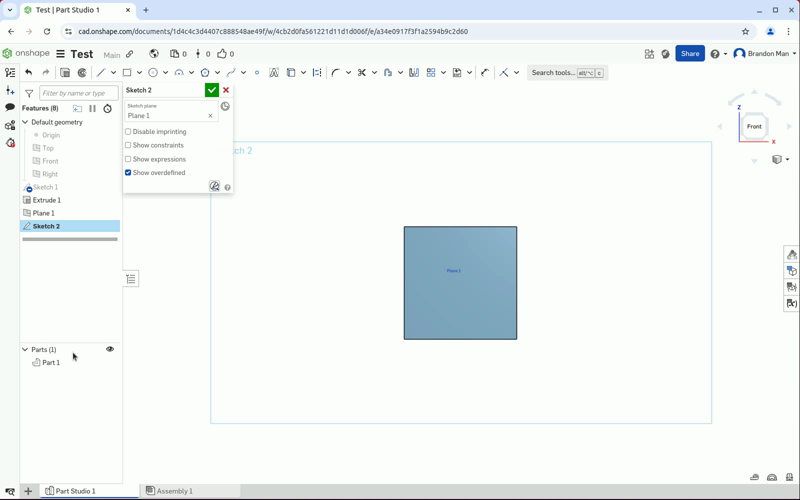
key(y)
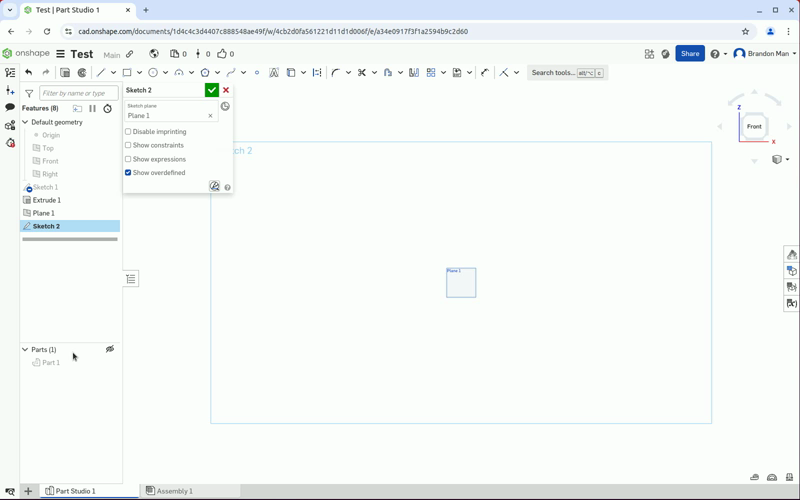
key(c)
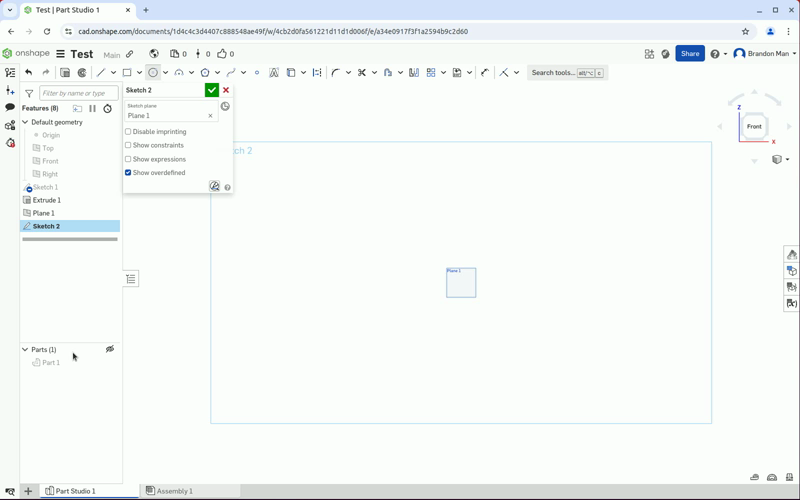
key_down(shift)
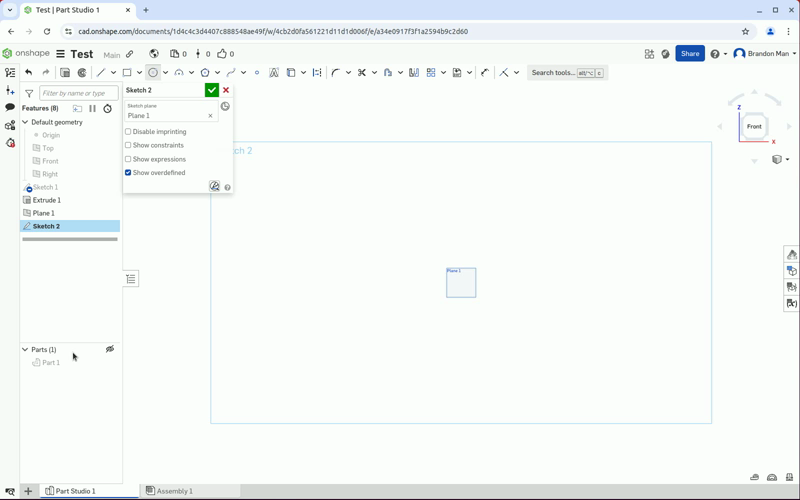
mouse_move(461, 282)
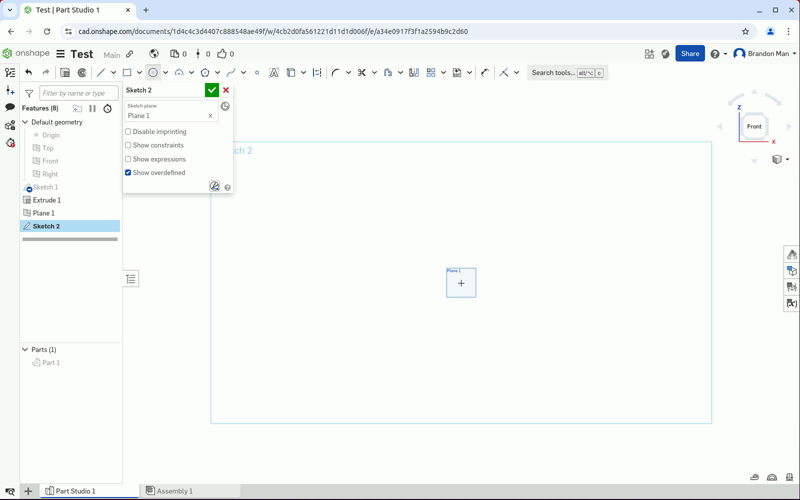
click(461, 282)
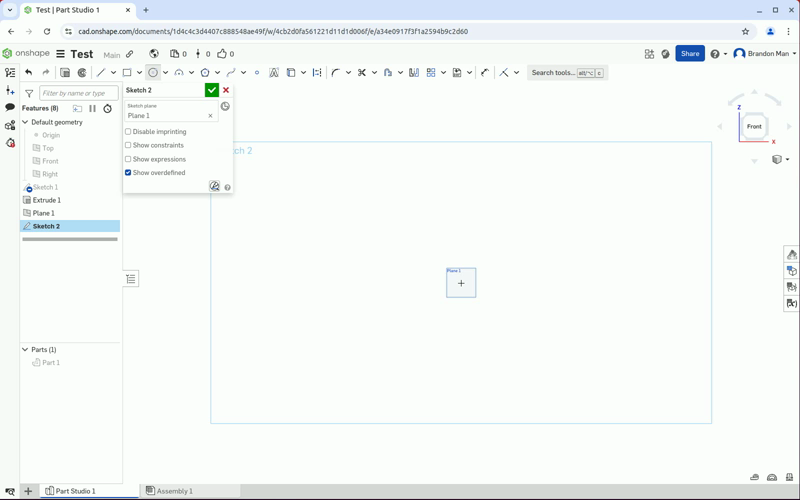
key_up(shift)
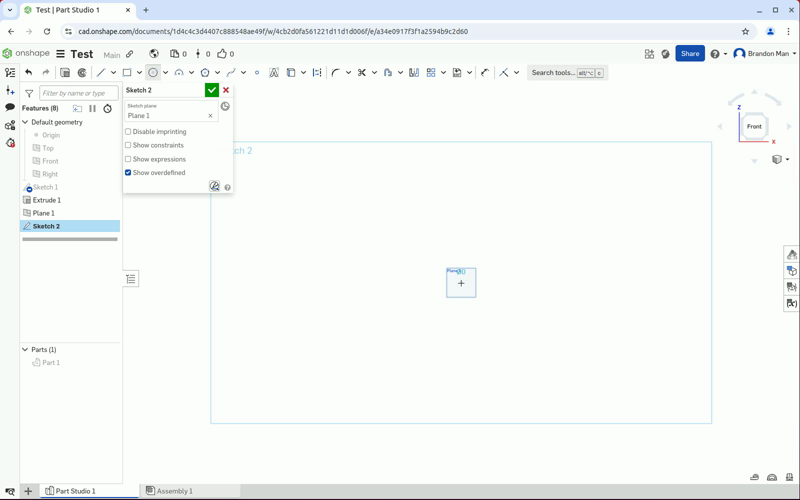
mouse_move(504, 282)
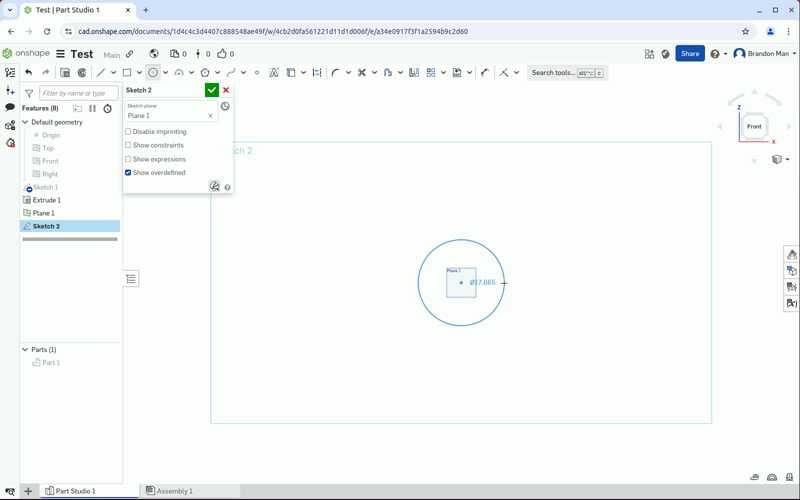
click(504, 282)
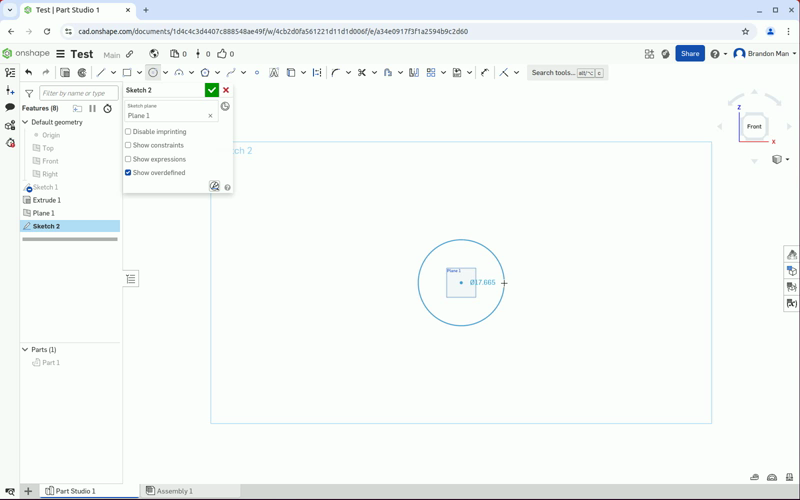
key(esc)
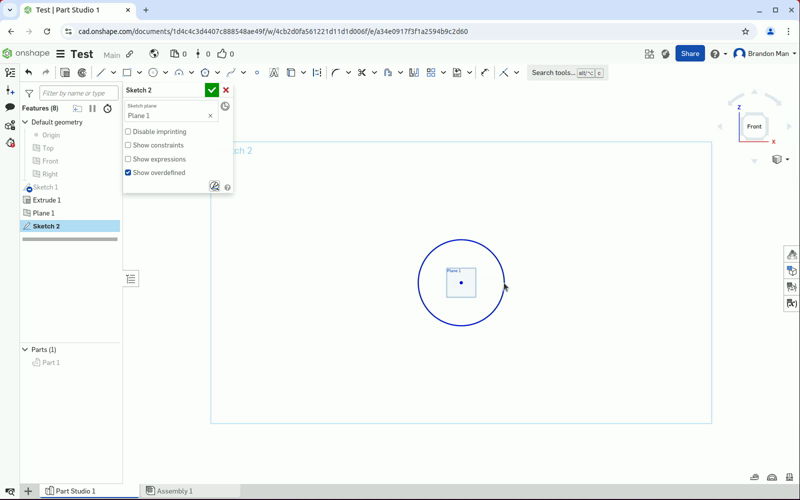
key(c)
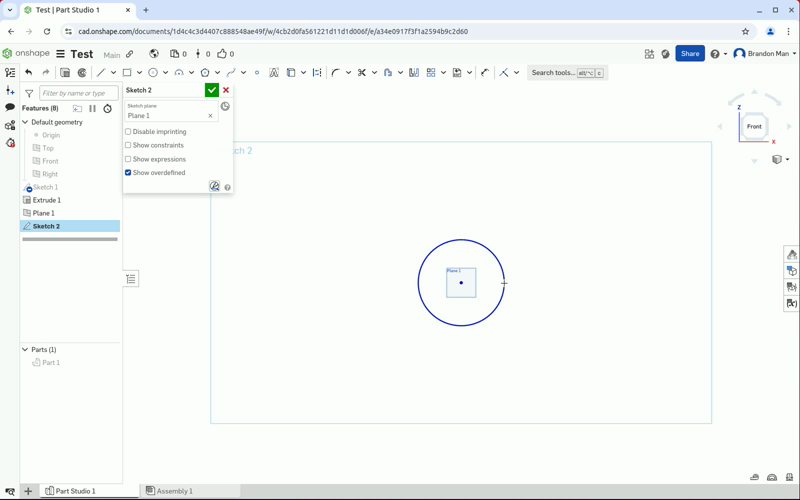
key_down(shift)
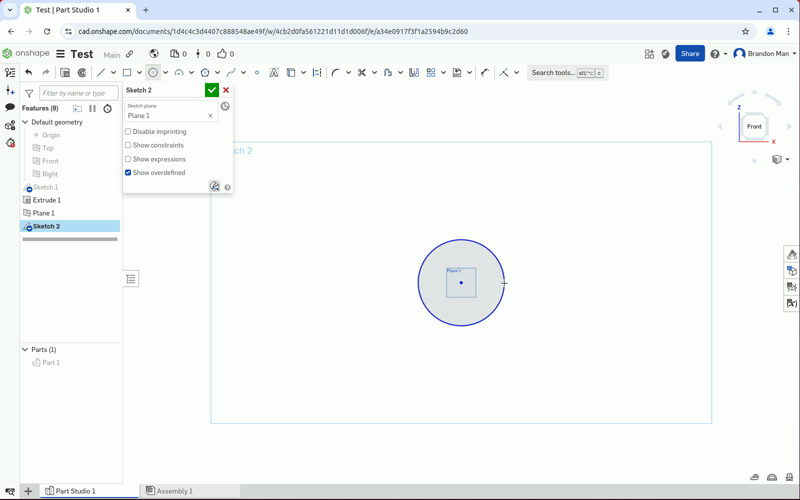
mouse_move(461, 282)
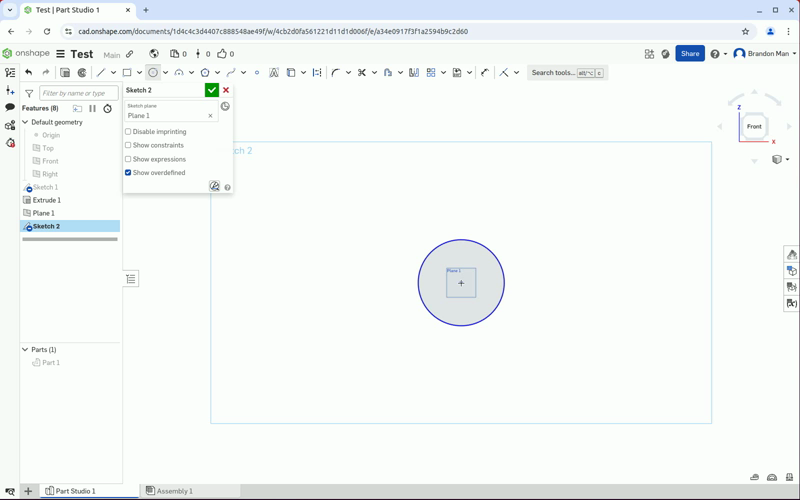
click(461, 282)
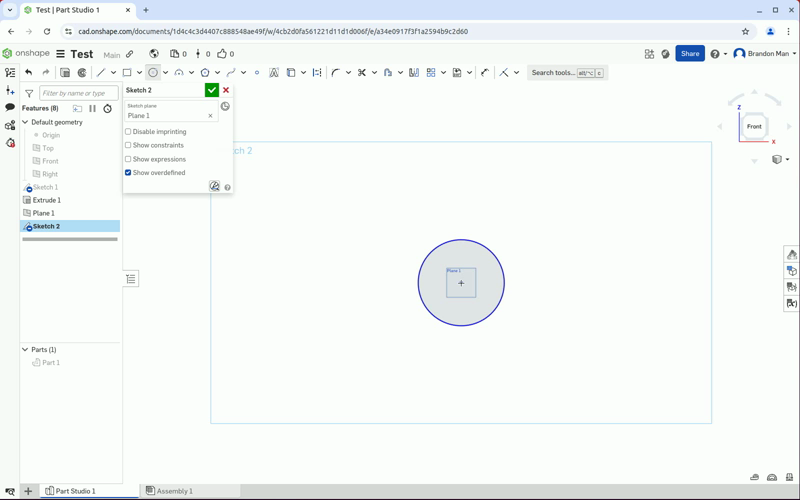
key_up(shift)
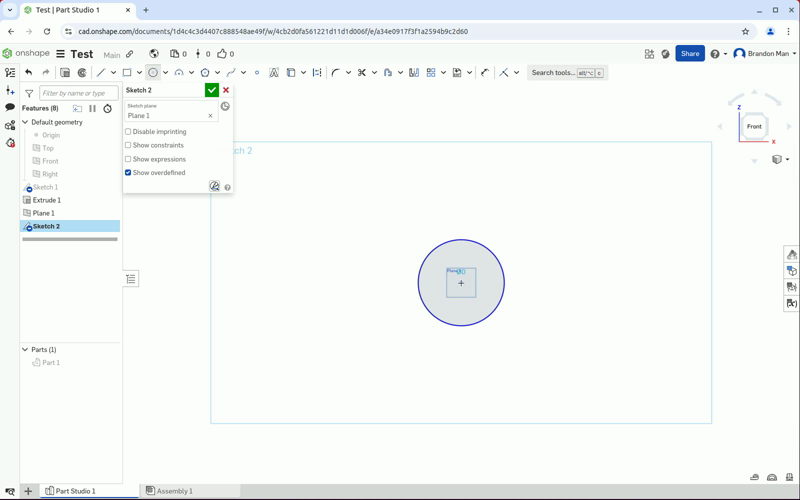
mouse_move(489, 282)
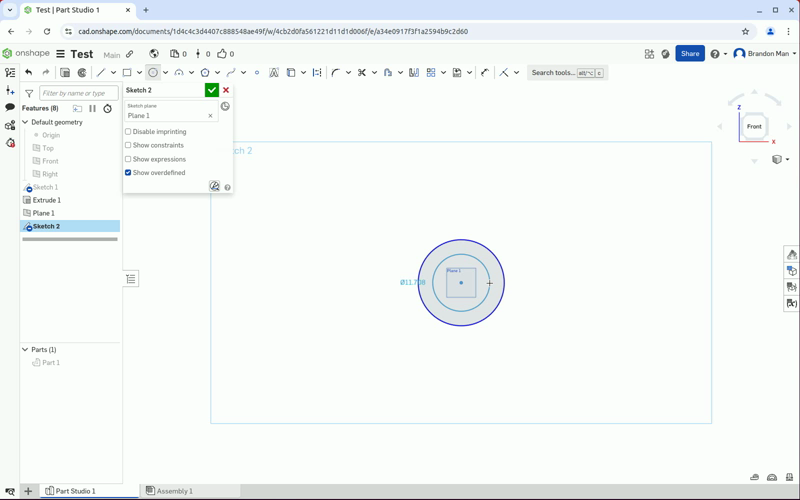
click(489, 282)
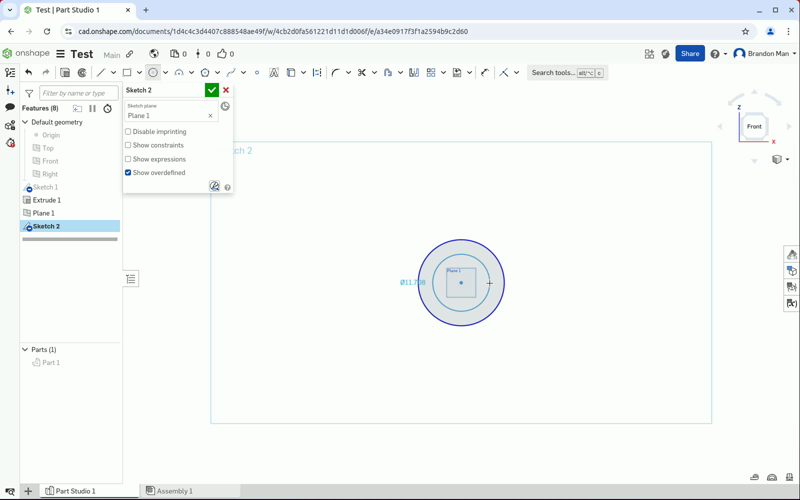
key(esc)
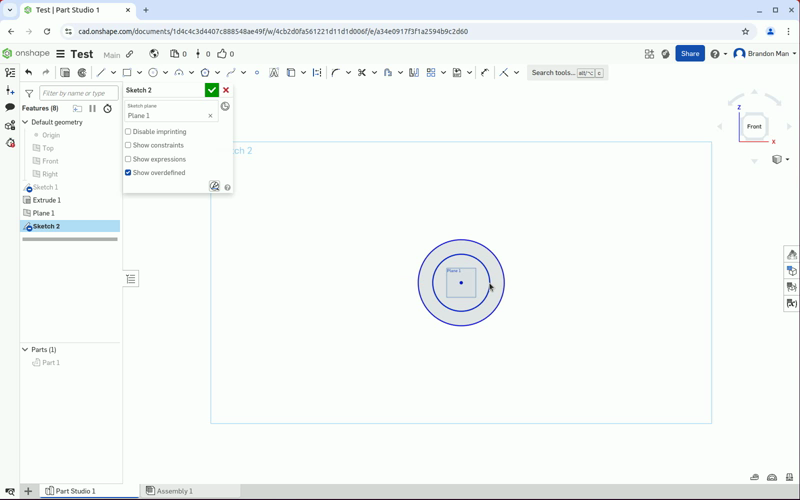
mouse_move(448, 313)
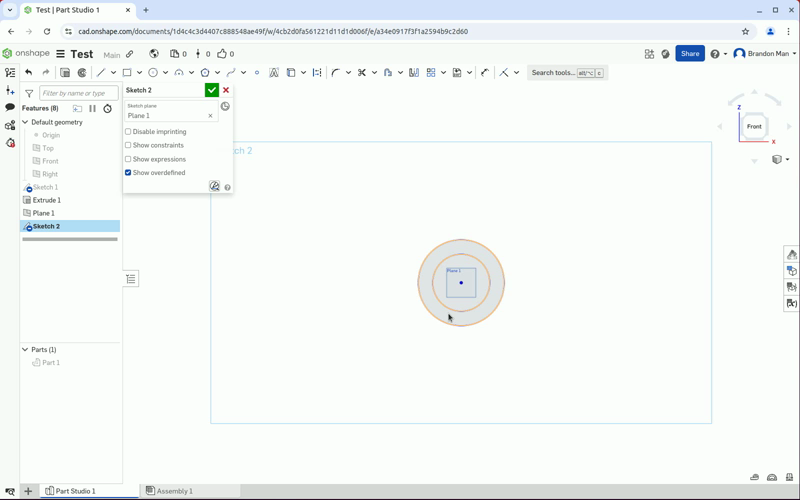
click(448, 313)
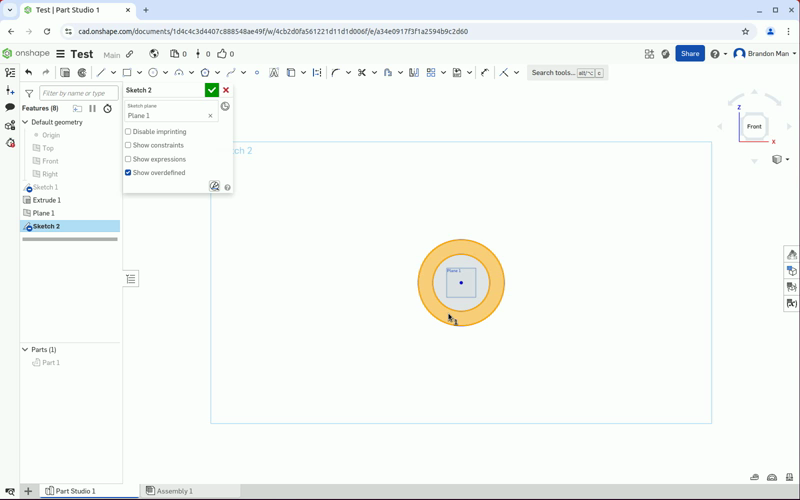
mouse_move(73, 352)
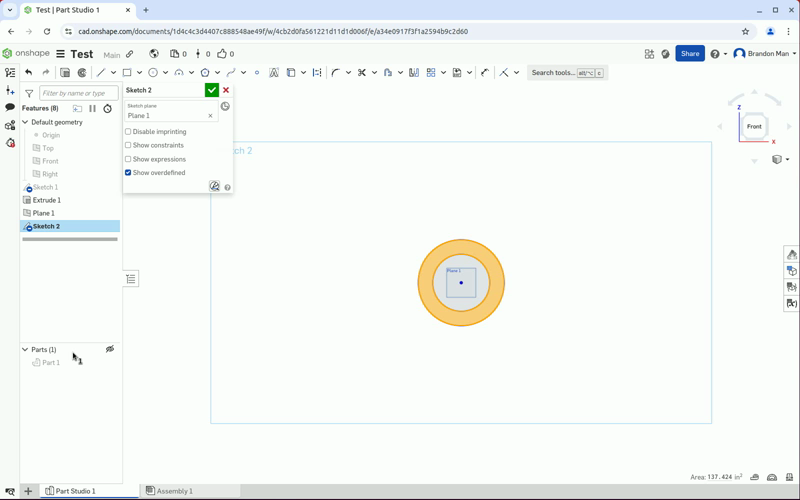
key(shift+y)
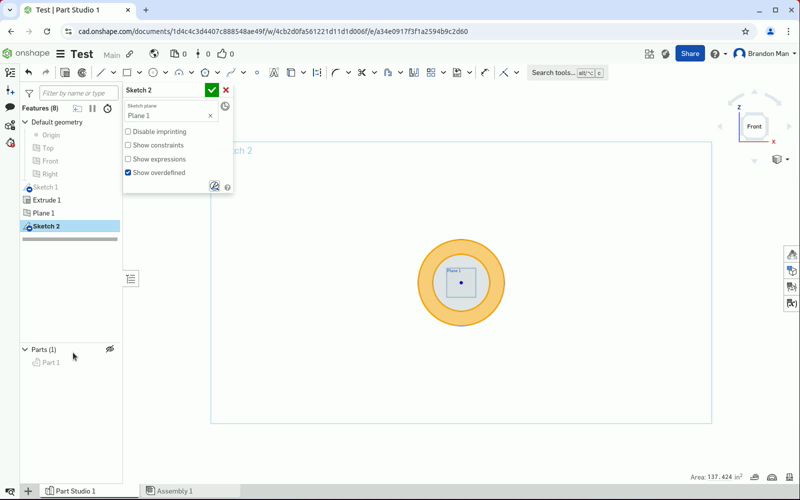
key(shift+e)
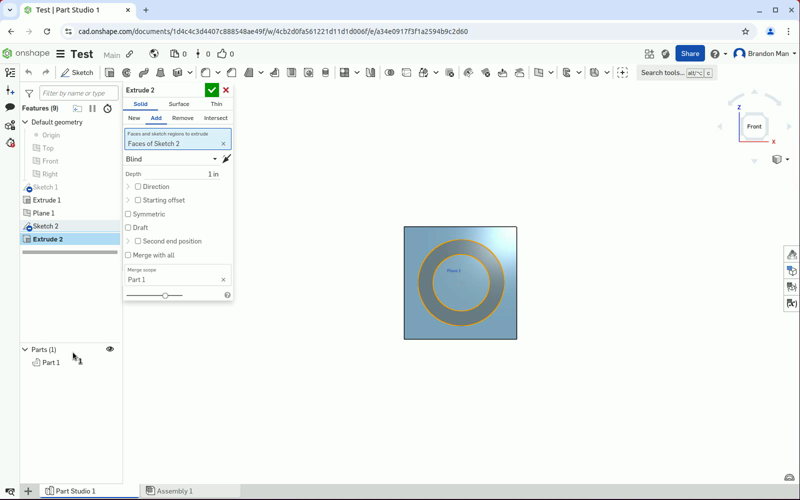
mouse_move(143, 106)
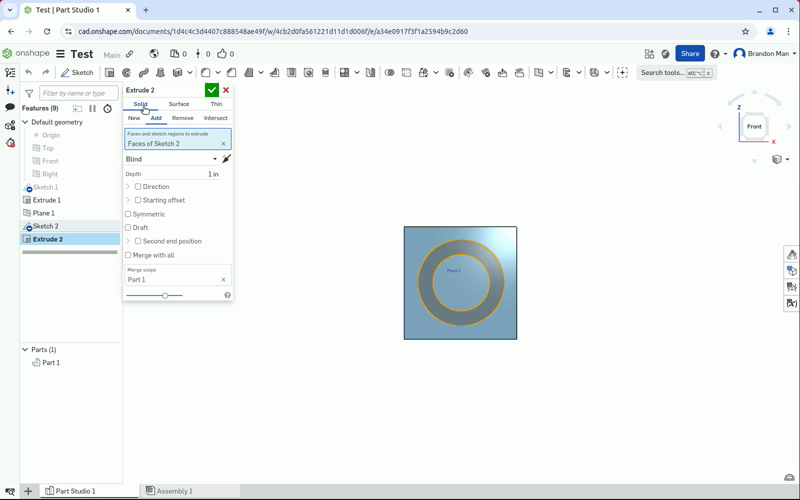
click(143, 106)
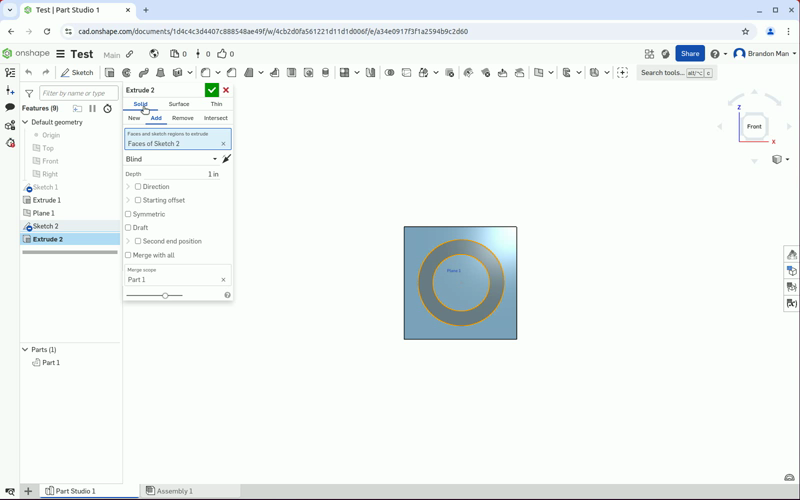
mouse_move(137, 120)
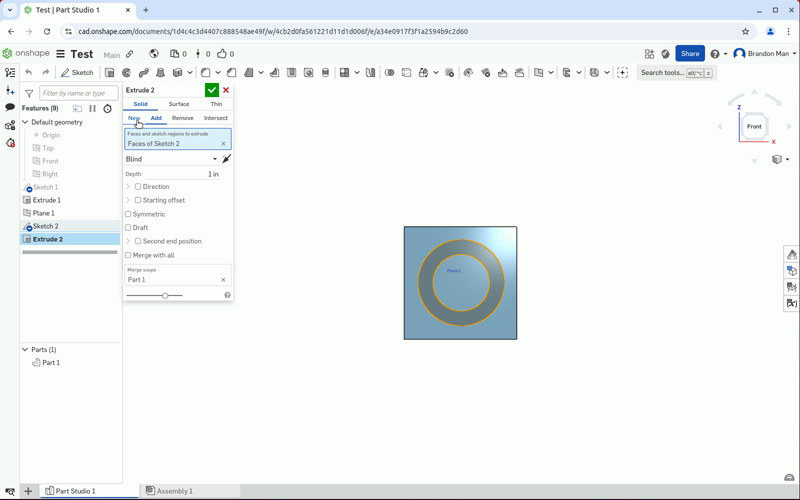
click(137, 120)
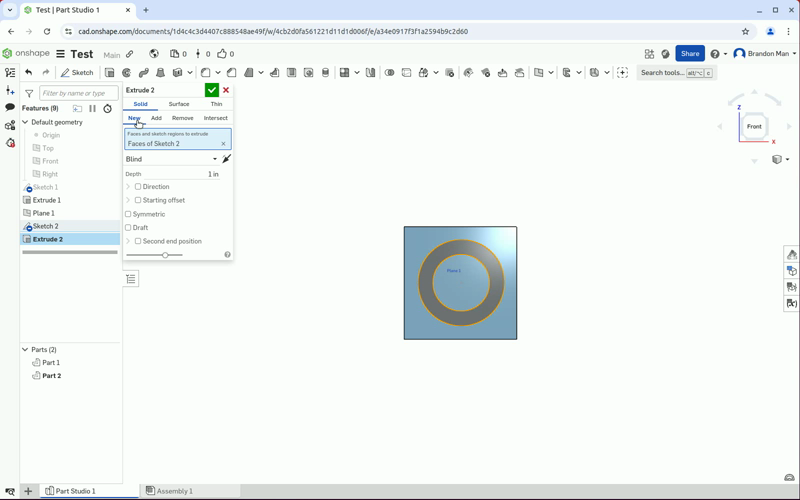
key(tab, 4)
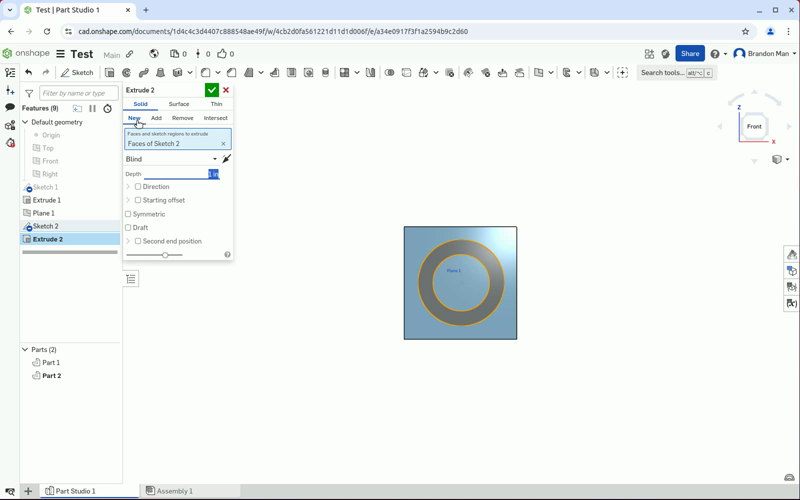
text(14.443)
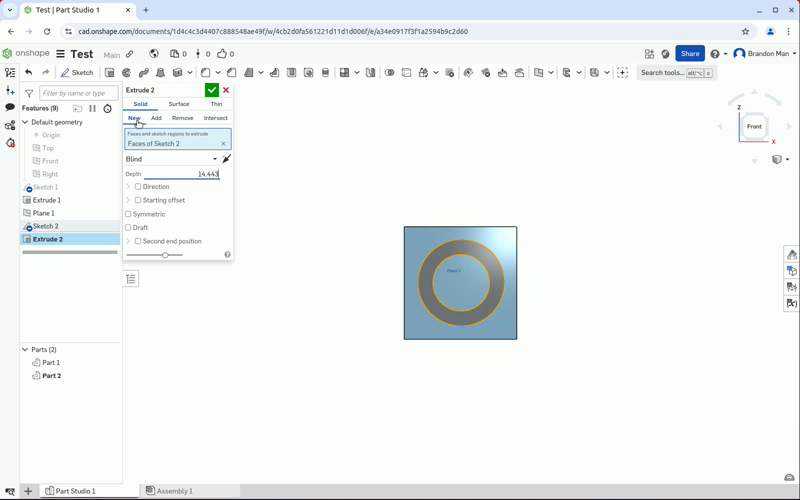
key(enter)
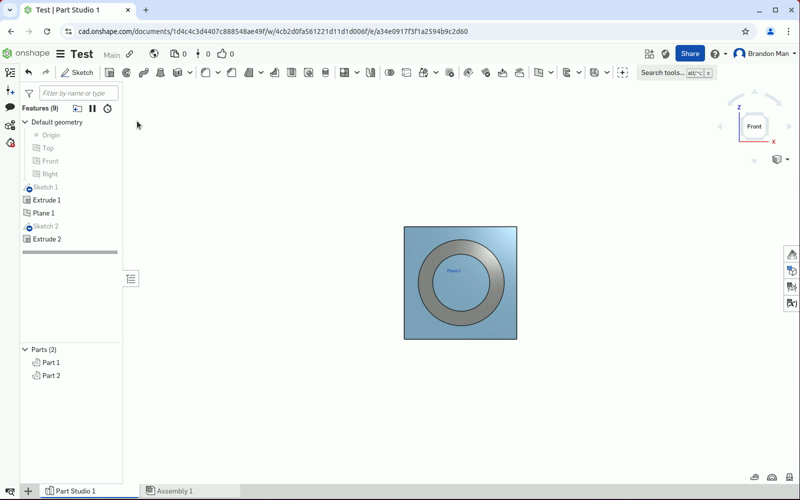
key(shift+h)
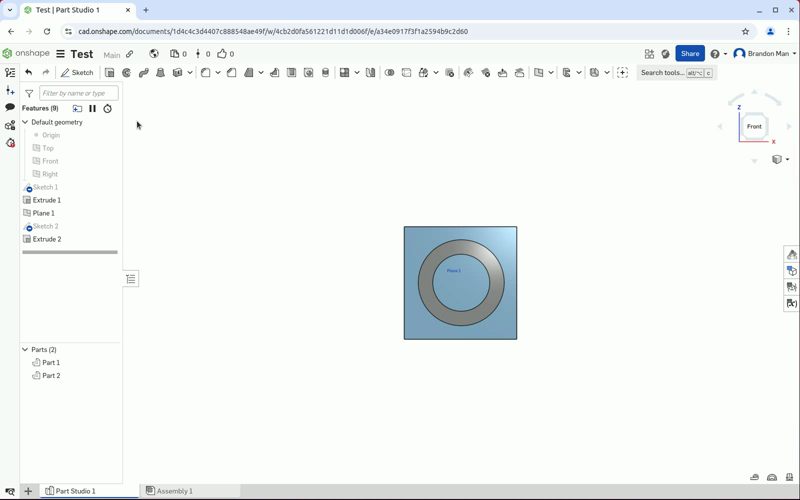
key(shift+h)
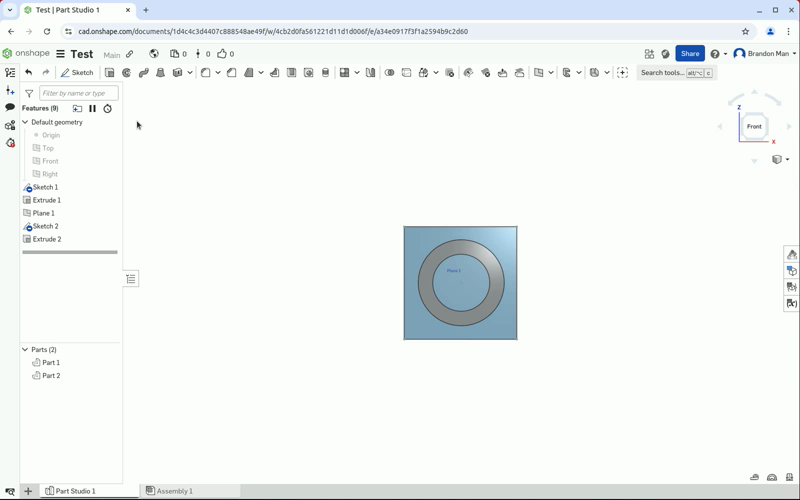
key(shift+7)
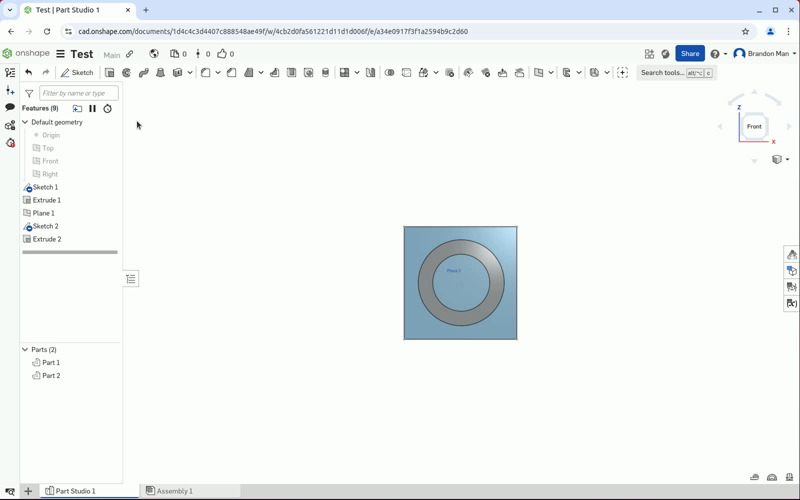
key(left, 2)
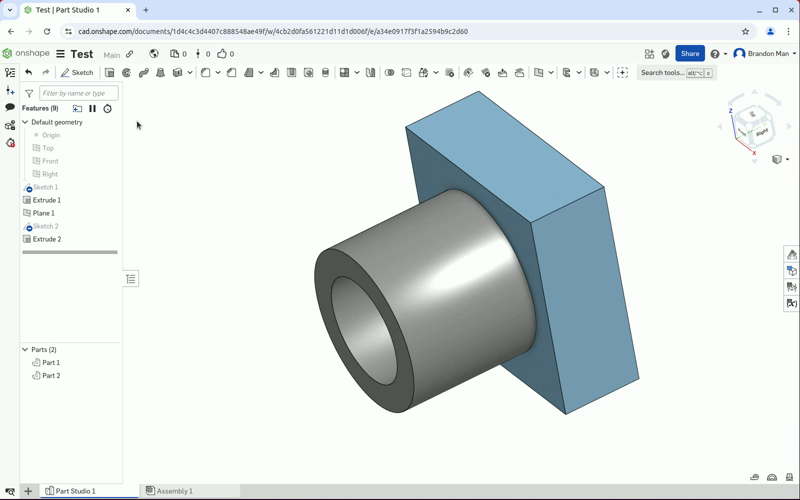
key(down, 2)
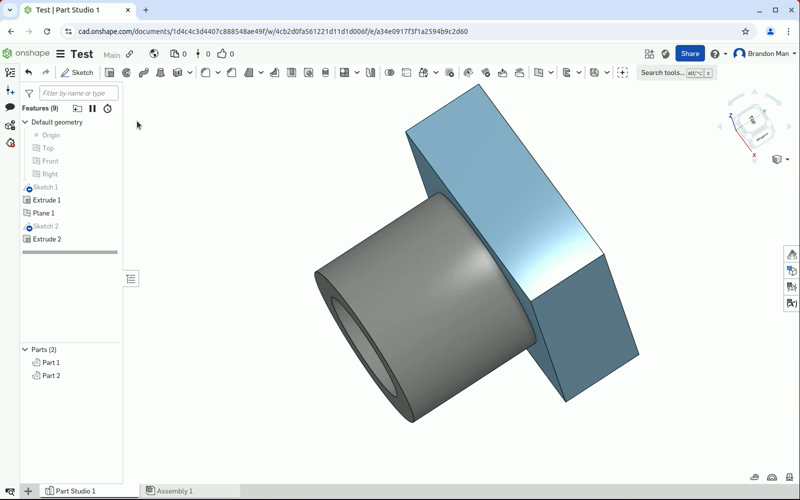
key(up, 2)
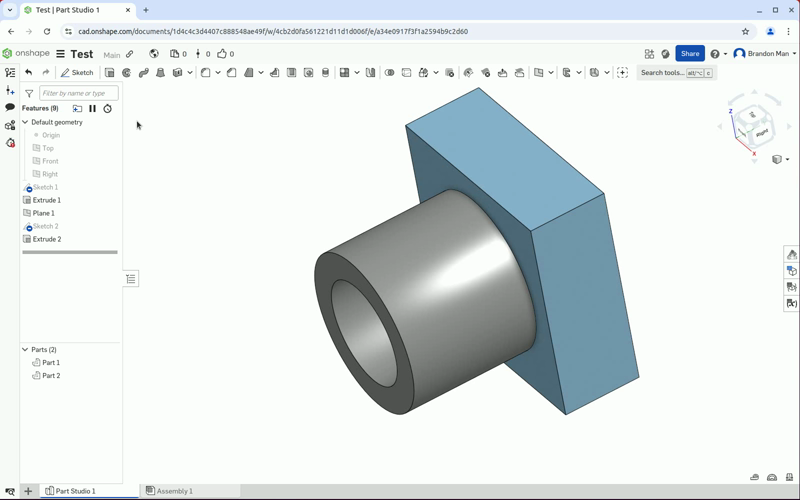
key(right, 2)
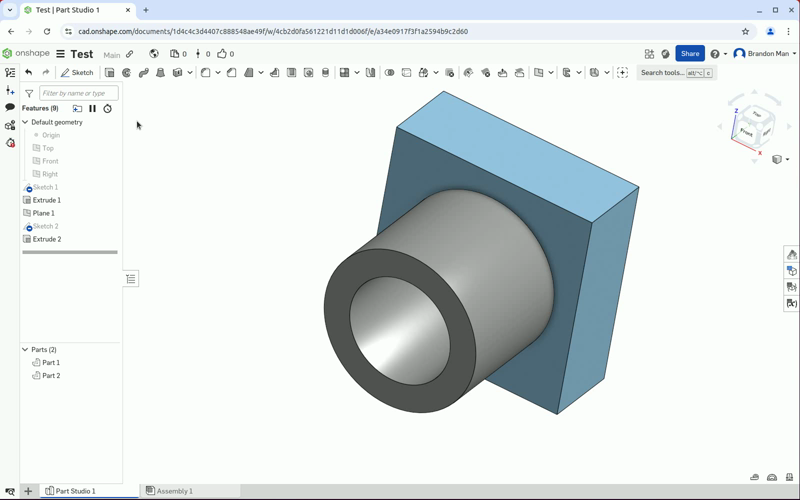
mouse_move(73, 189)
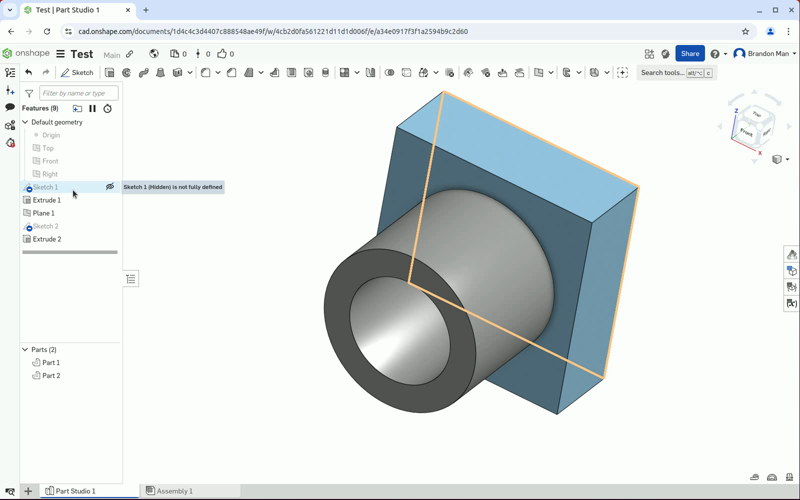
click(73, 189)